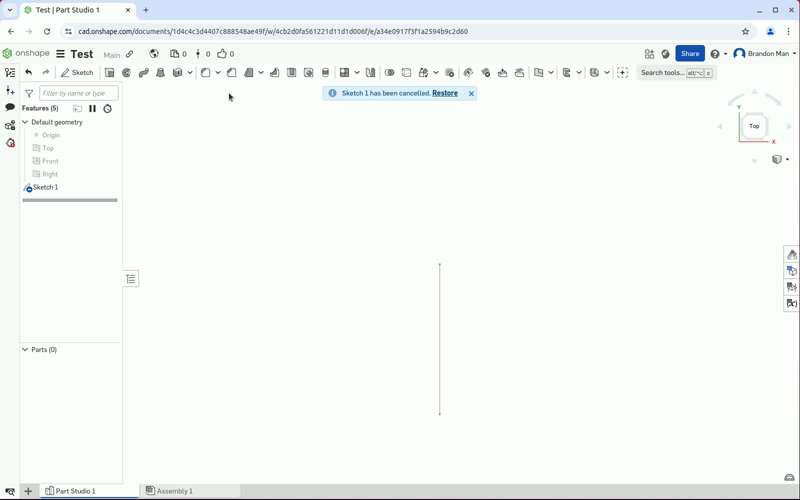
key(shift+h)
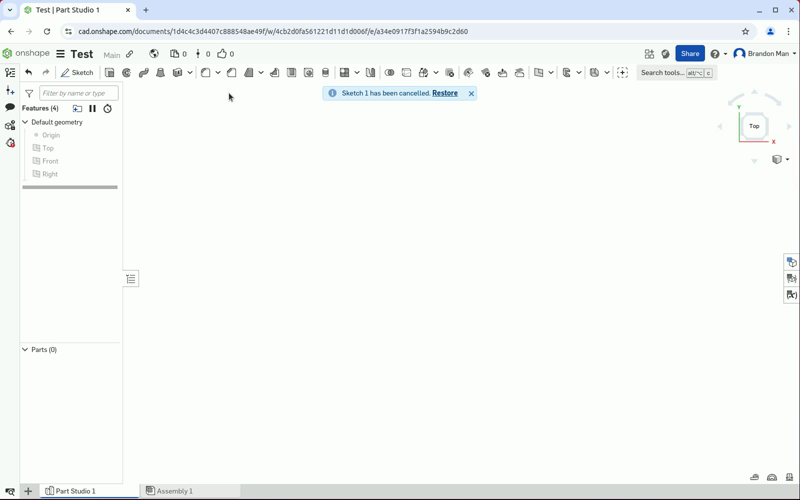
mouse_move(73, 352)
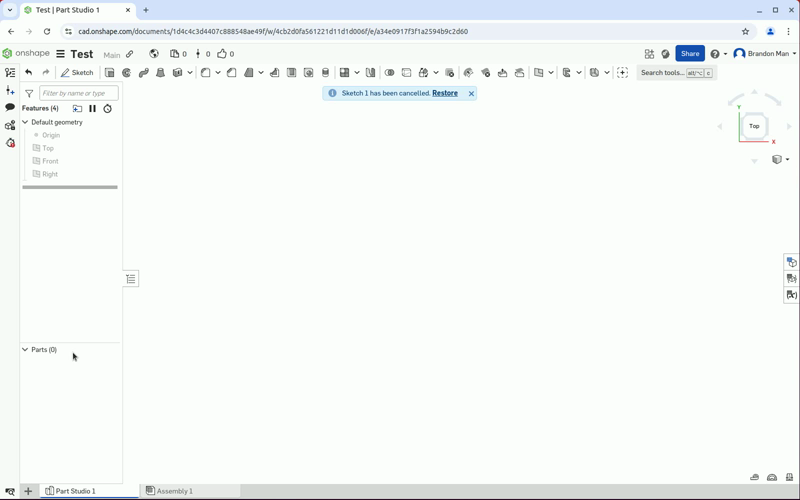
key(y)
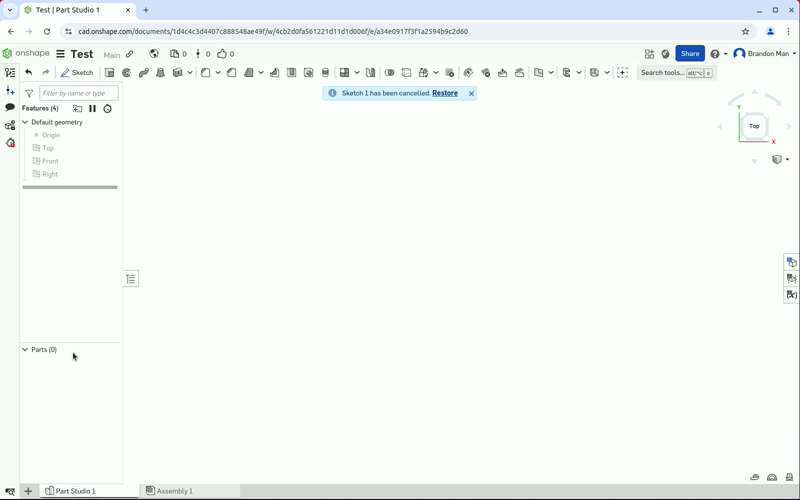
key(shift+p)
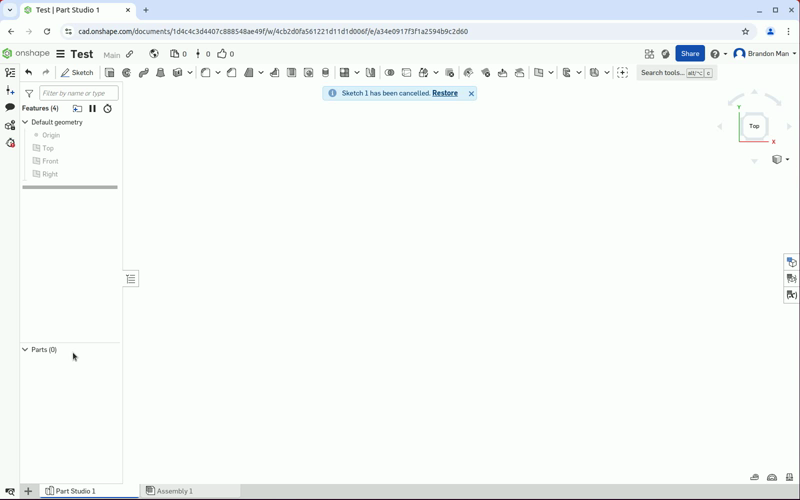
key(space)
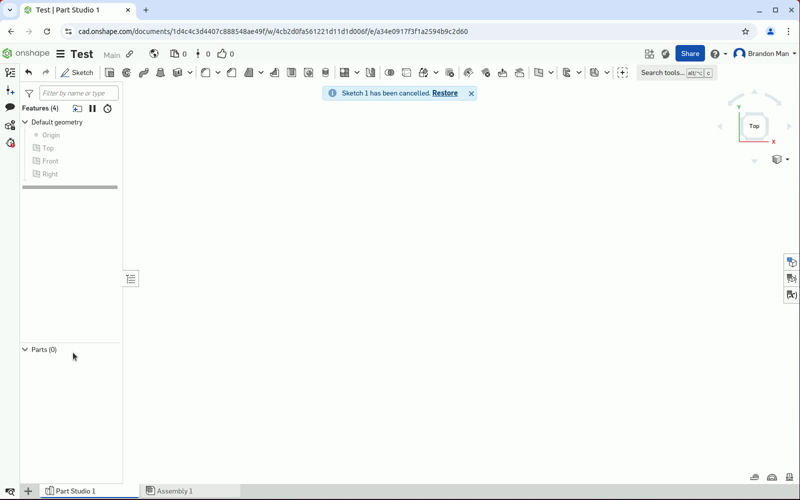
key_down(shift)
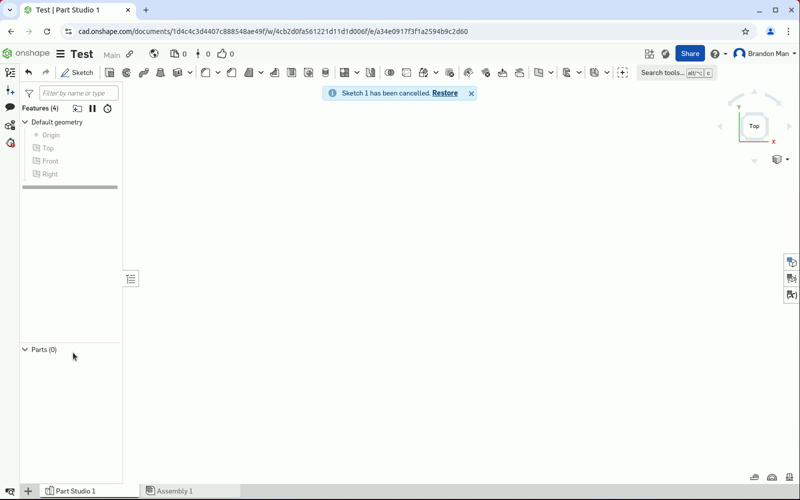
key(up)
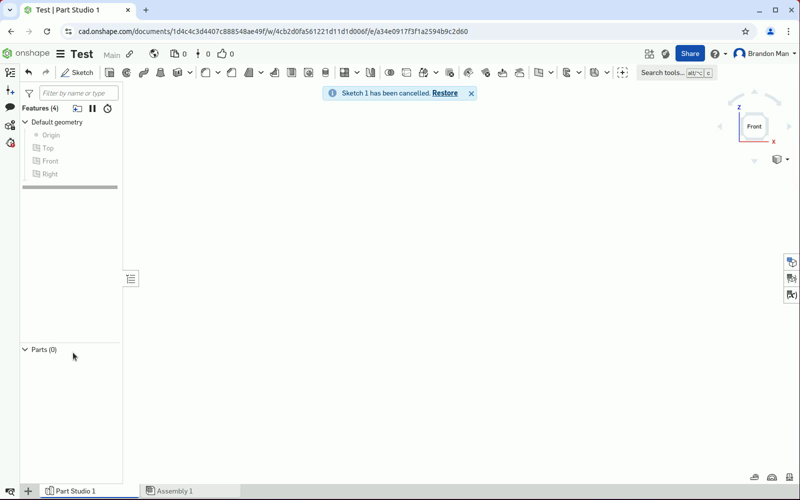
key_up(shift)
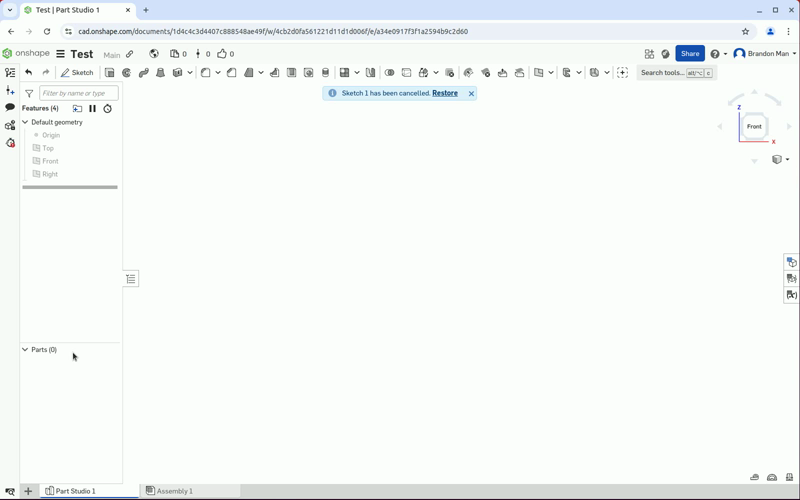
mouse_move(73, 352)
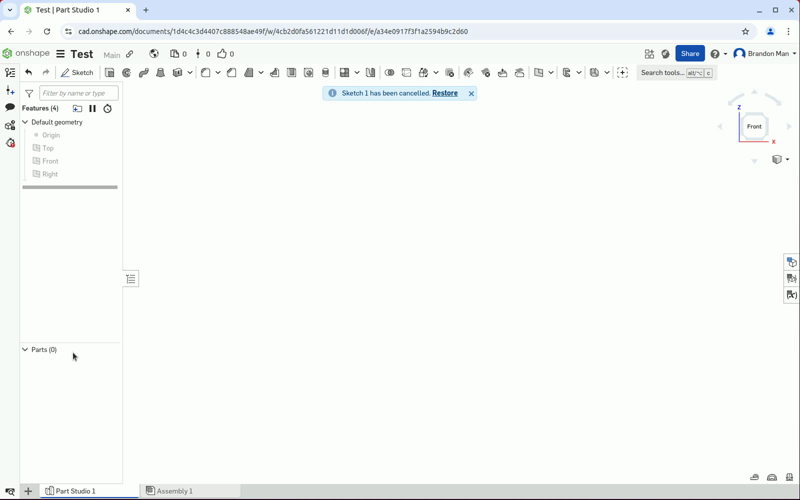
key(shift+y)
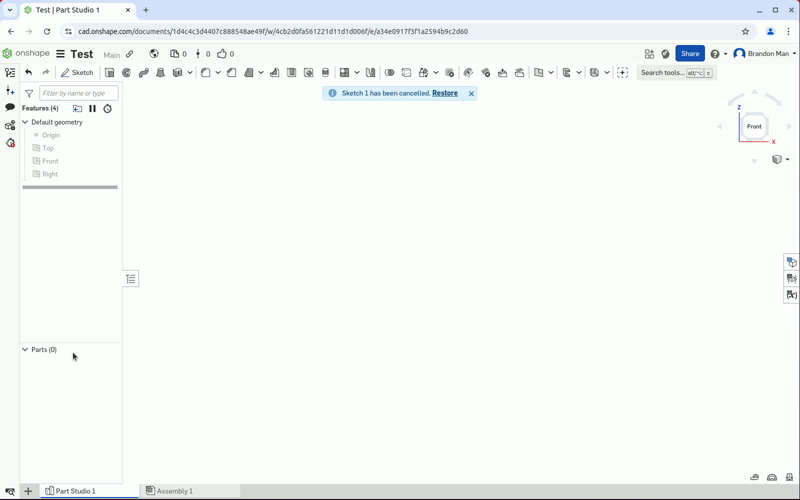
key(shift+s)
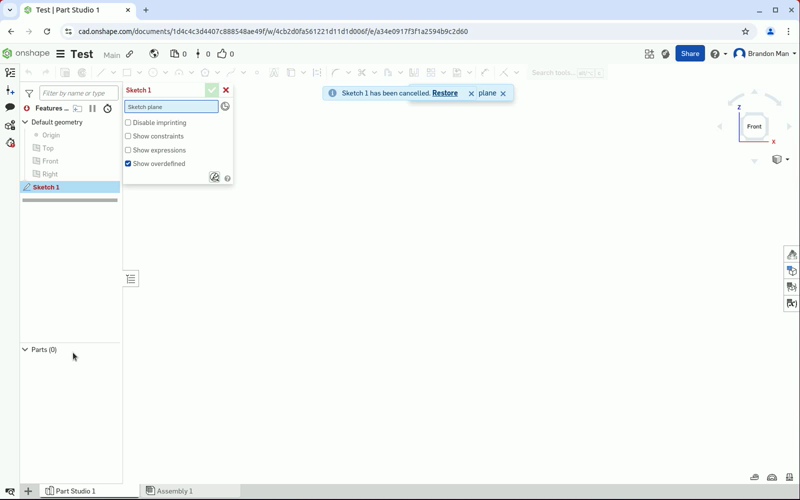
mouse_move(73, 163)
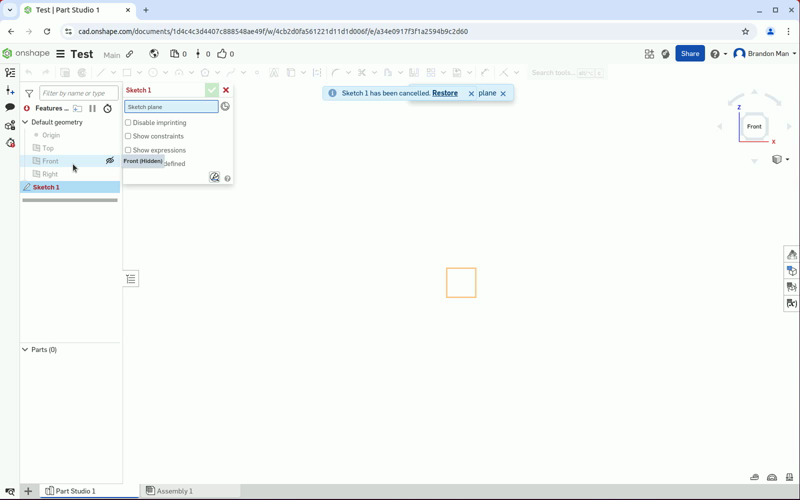
click(73, 163)
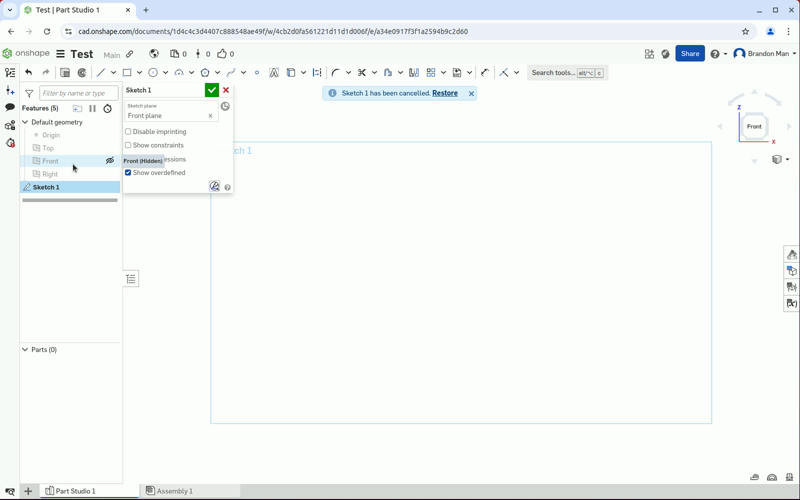
mouse_move(73, 352)
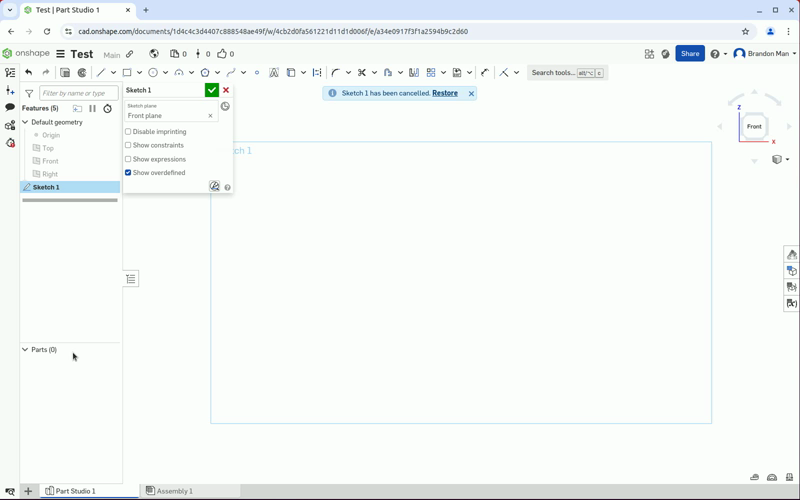
key(y)
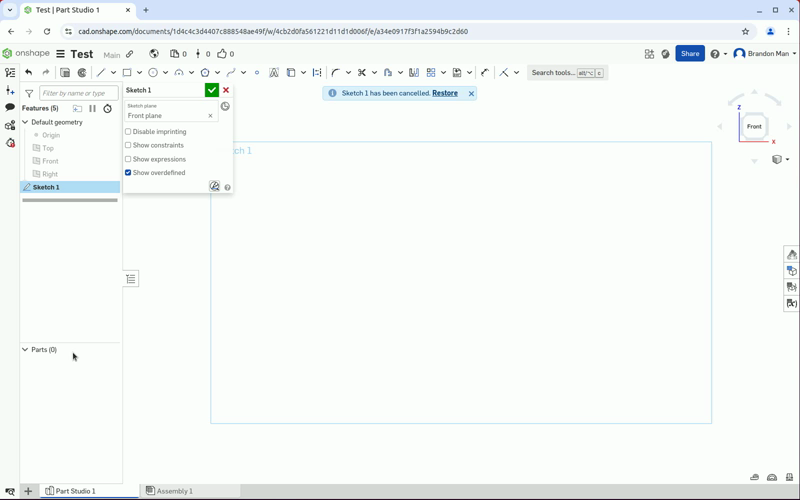
key(l)
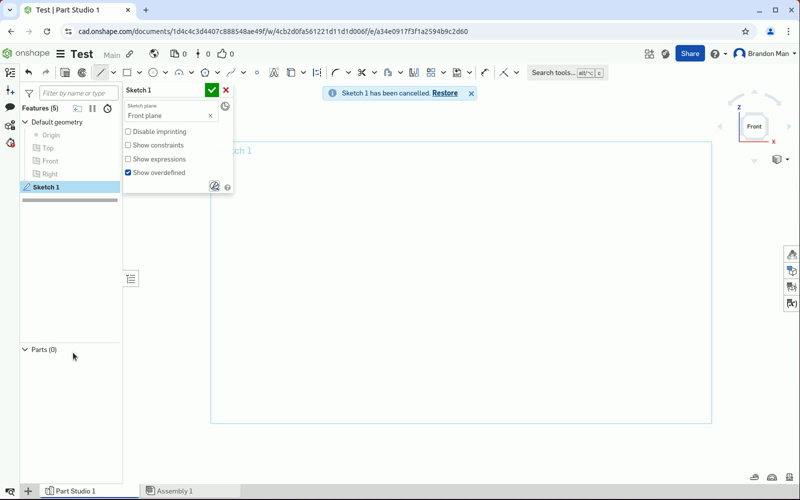
key_down(shift)
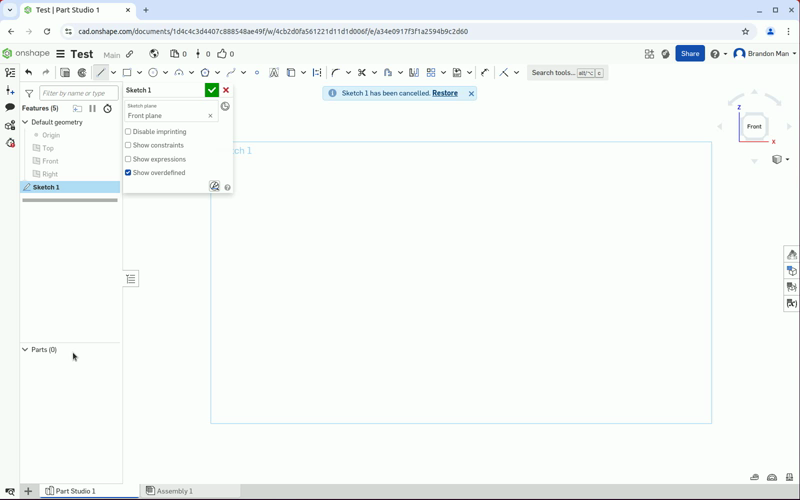
mouse_move(404, 339)
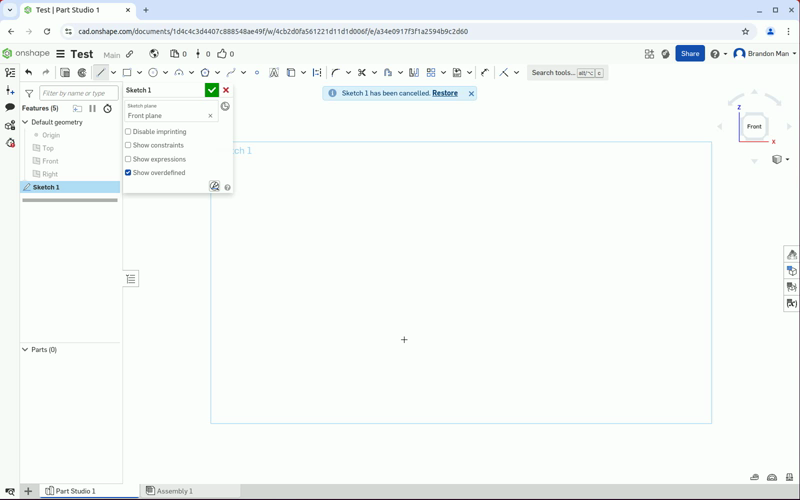
click(404, 339)
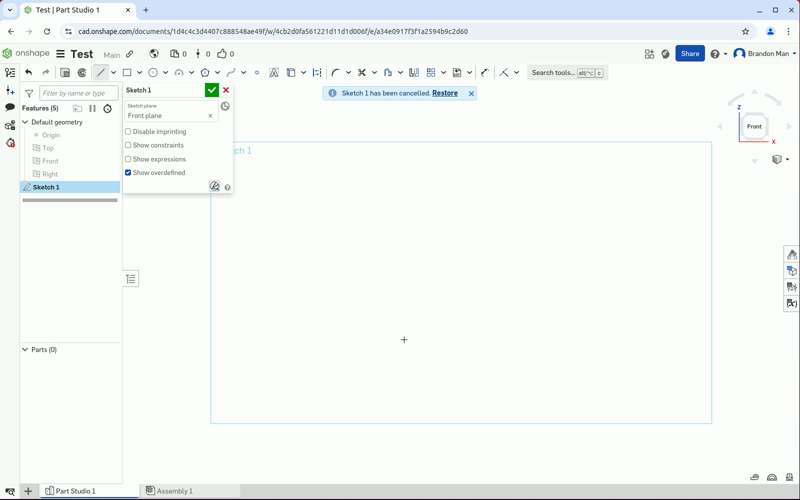
key_up(shift)
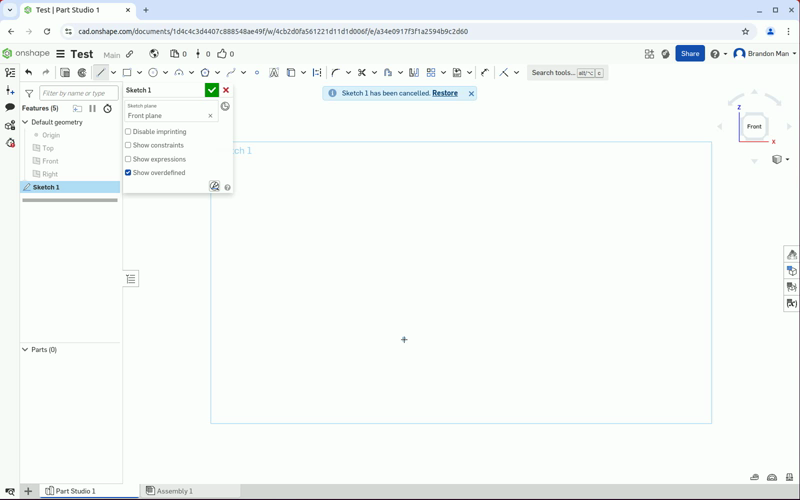
key_down(shift)
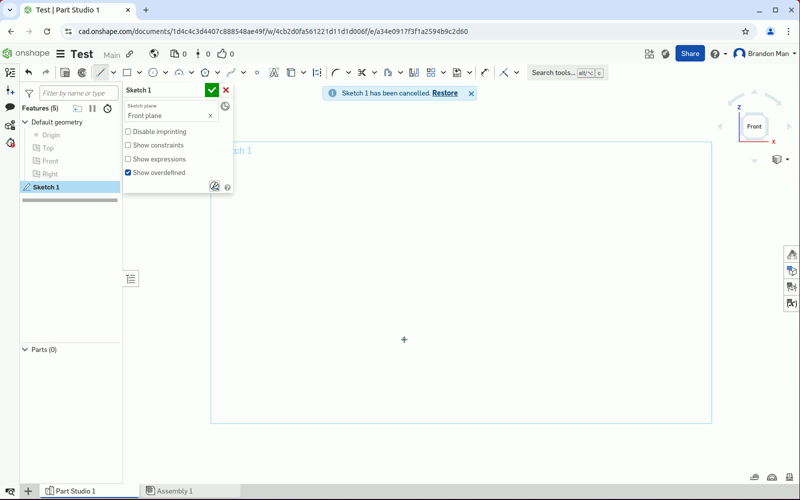
mouse_move(516, 339)
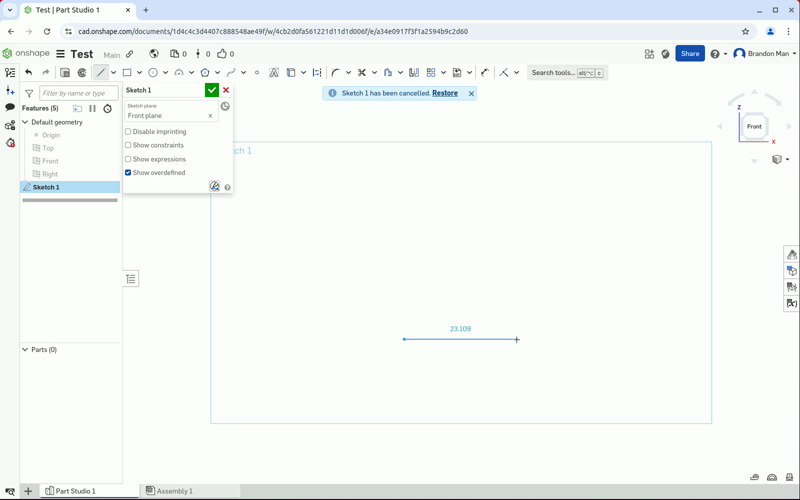
click(516, 339)
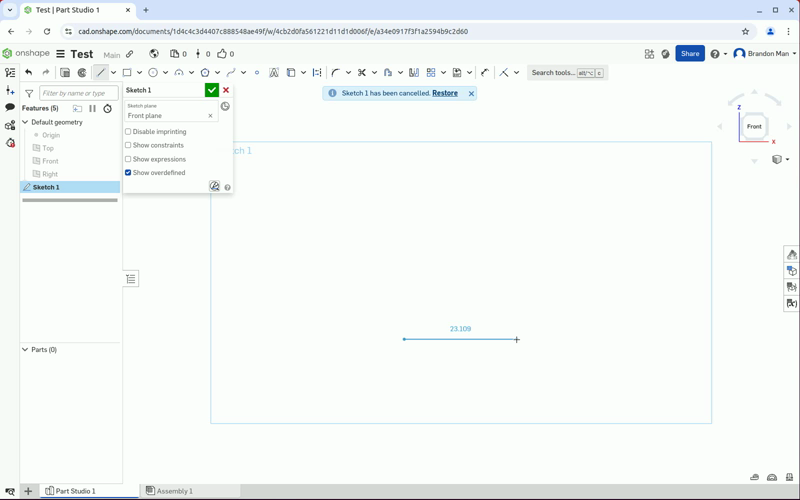
key_up(shift)
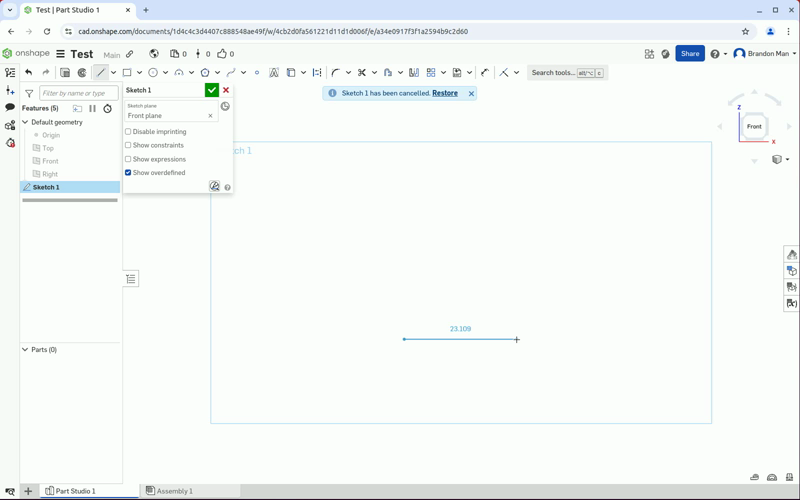
key_down(shift)
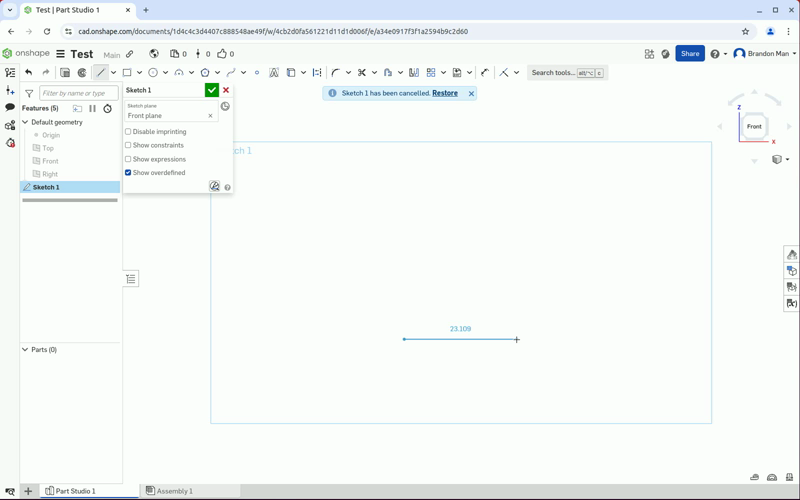
mouse_move(516, 226)
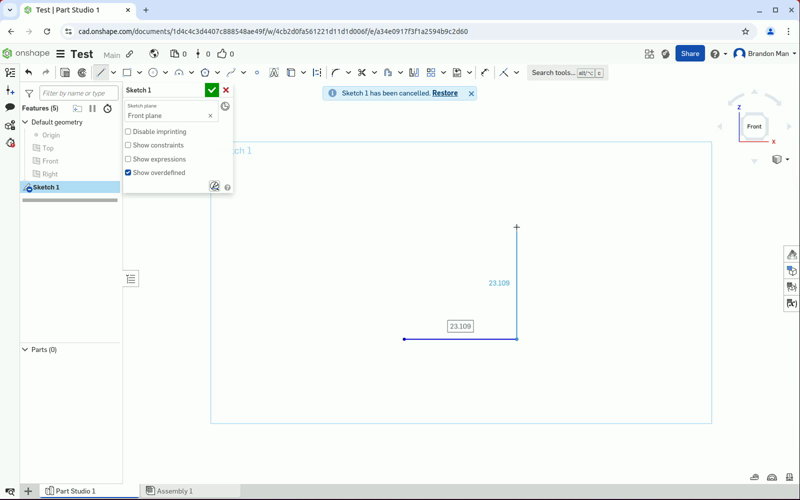
click(516, 226)
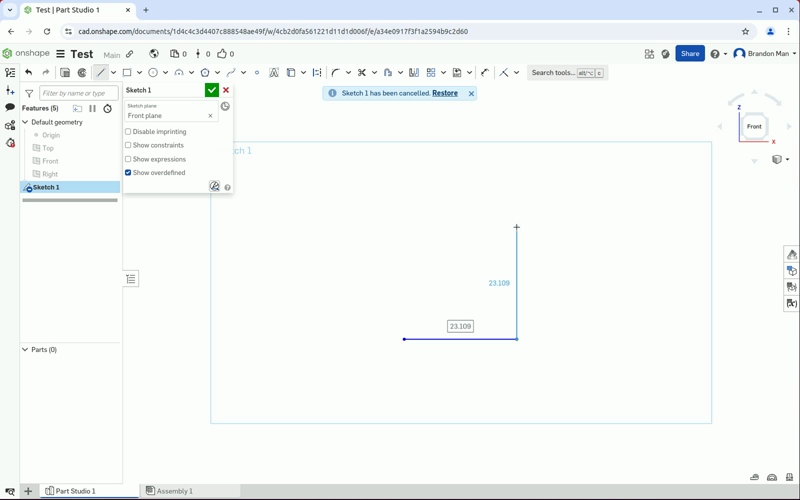
key_up(shift)
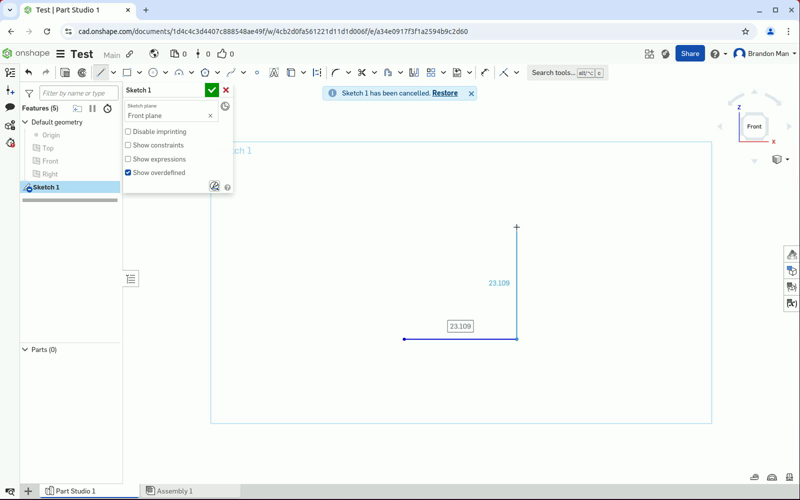
key_down(shift)
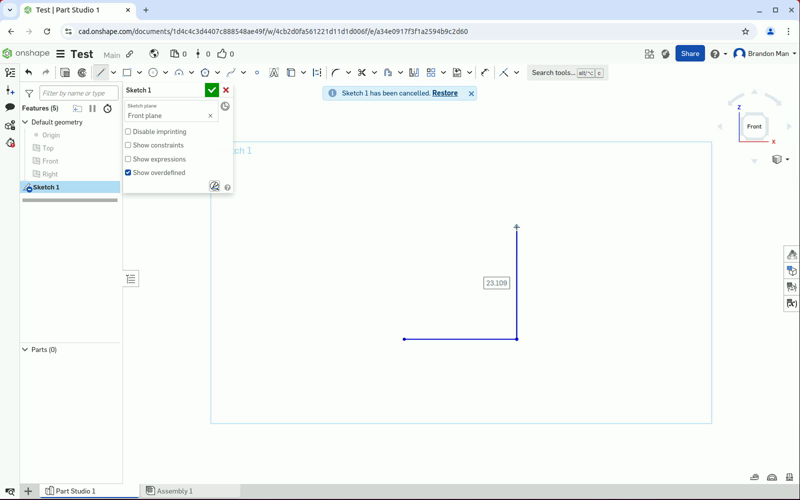
mouse_move(404, 226)
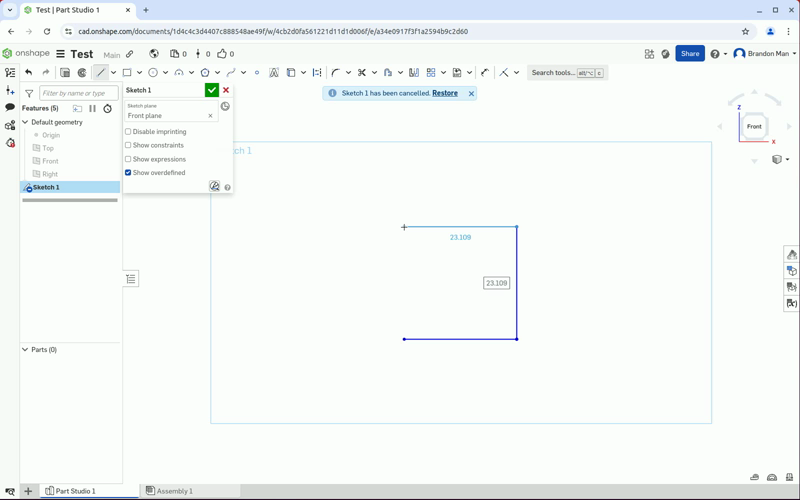
click(404, 226)
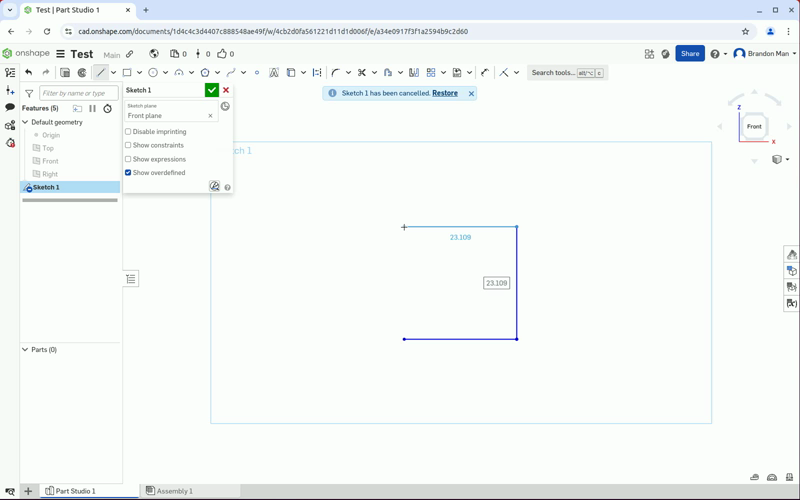
key_up(shift)
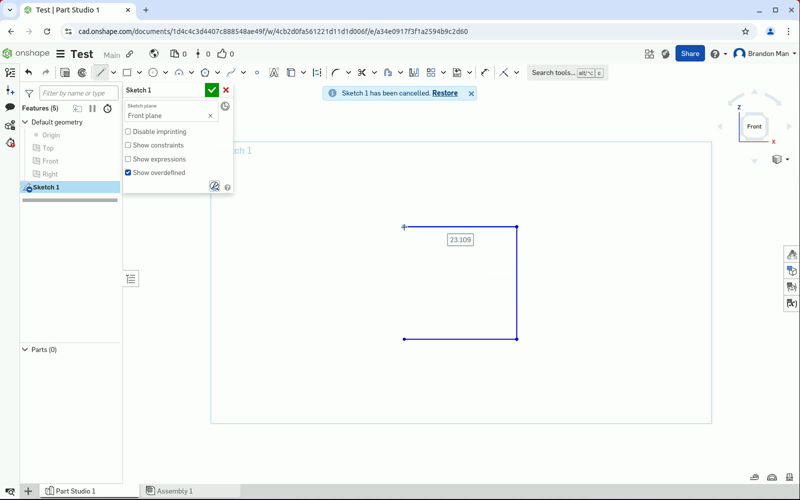
key_down(shift)
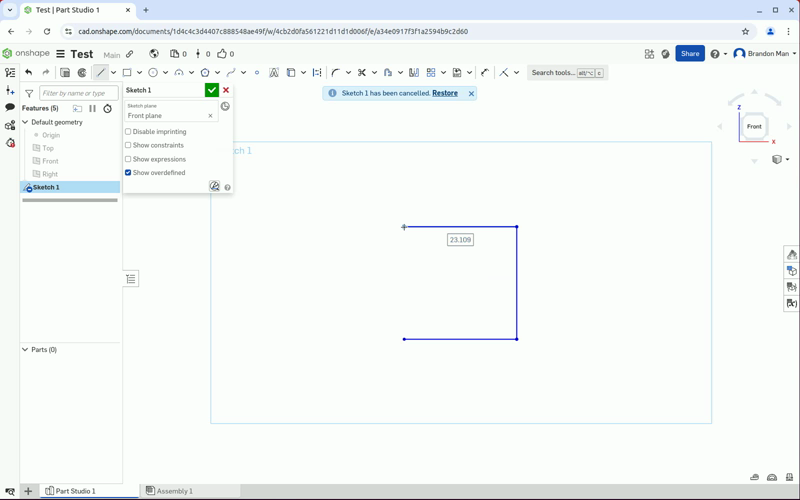
mouse_move(404, 339)
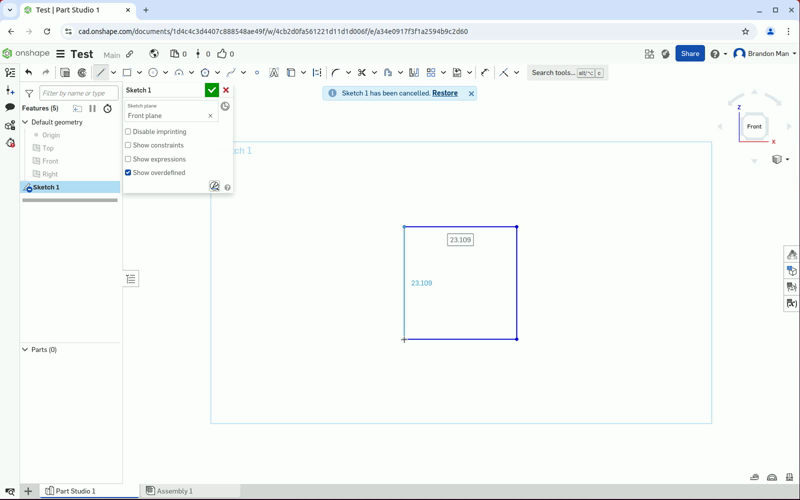
key_up(shift)
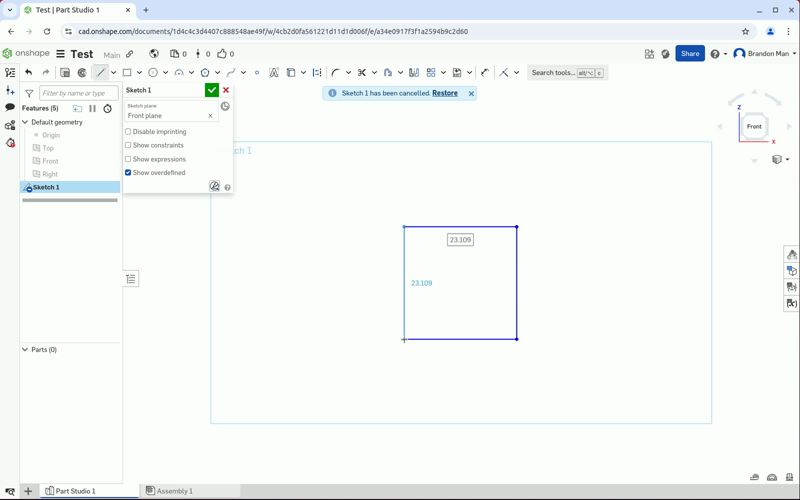
click(404, 339)
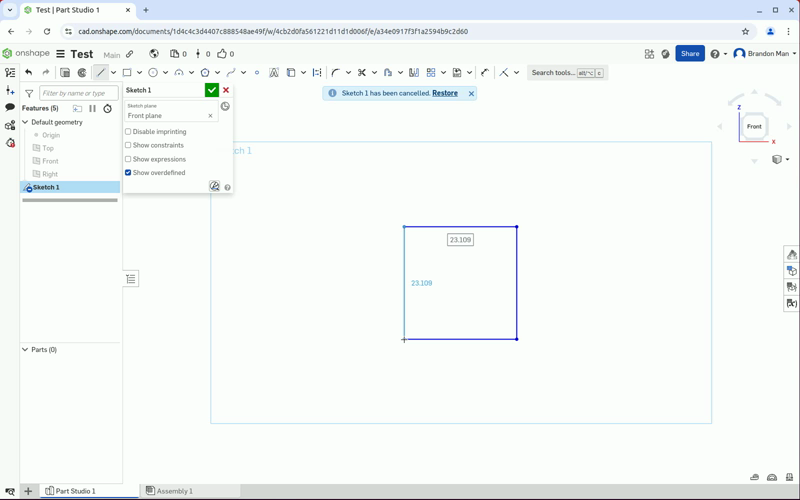
key(esc)
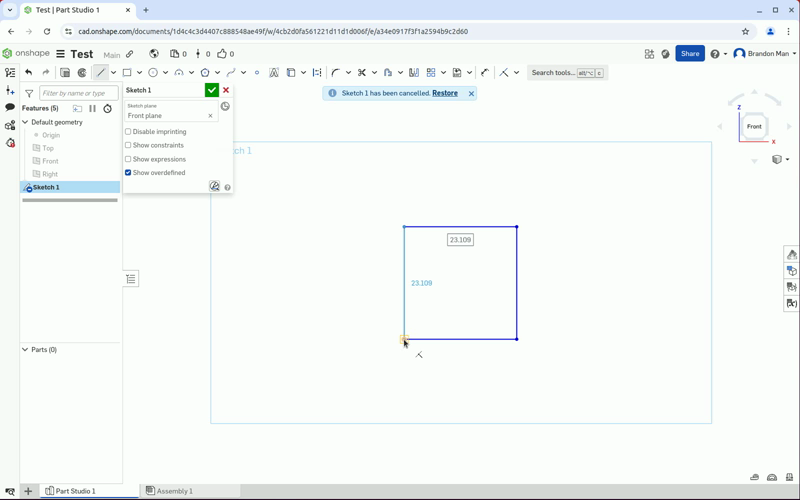
mouse_move(436, 252)
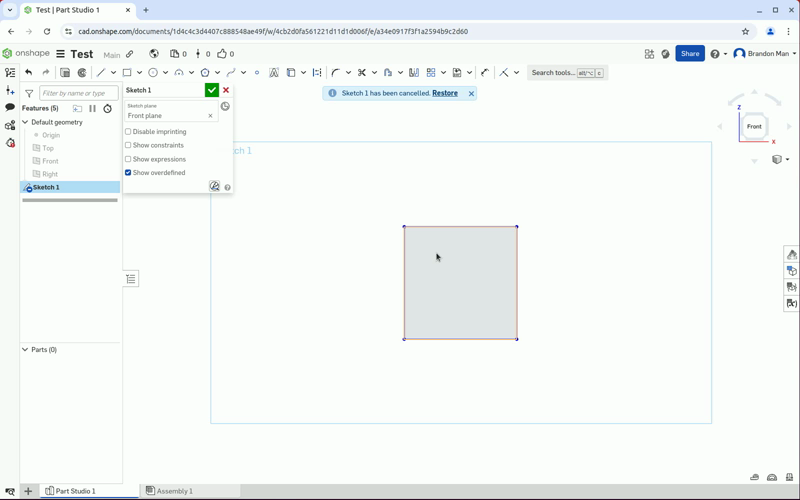
click(436, 252)
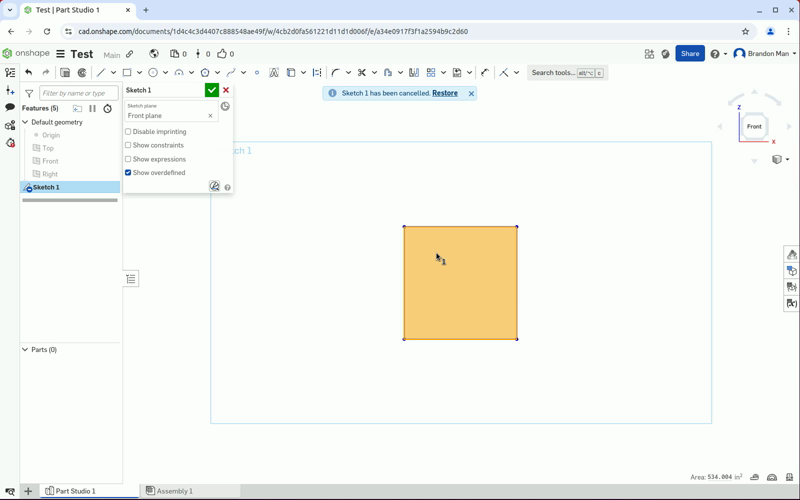
mouse_move(73, 352)
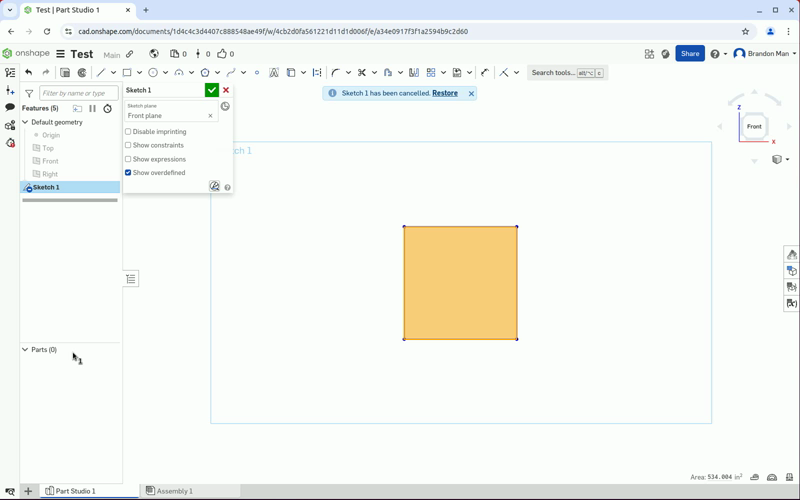
key(shift+y)
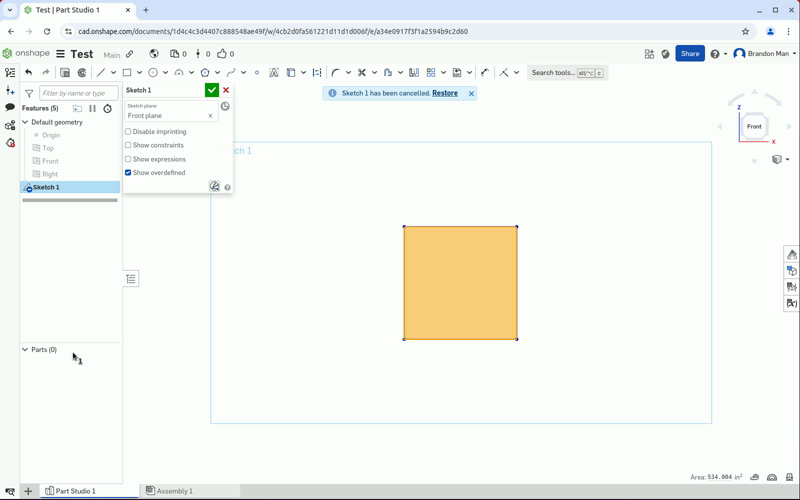
key(shift+e)
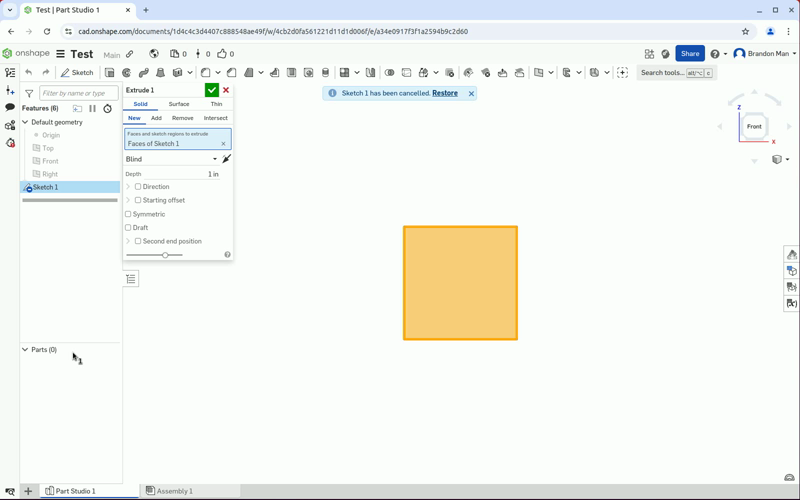
mouse_move(143, 106)
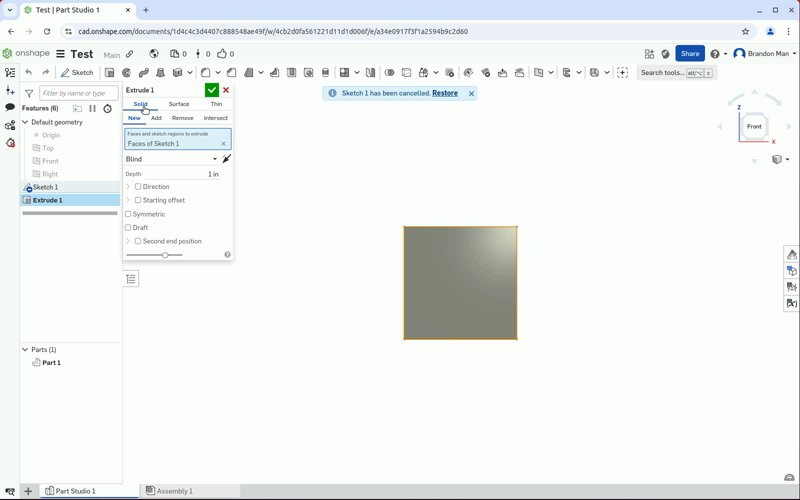
click(143, 106)
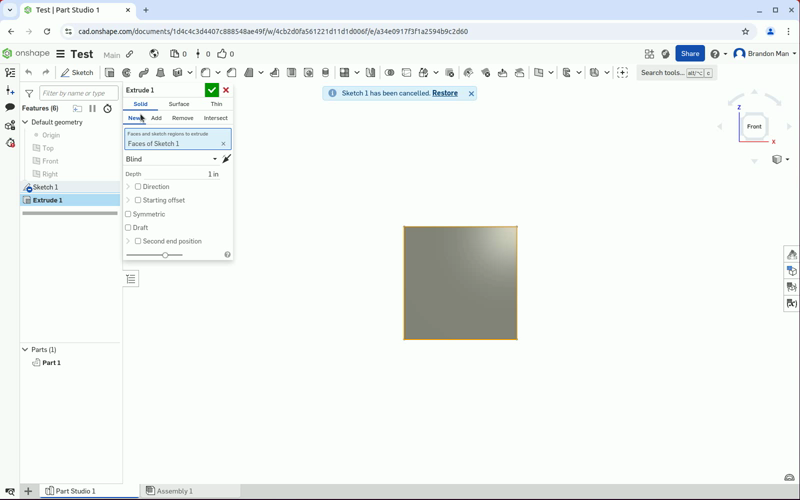
mouse_move(137, 120)
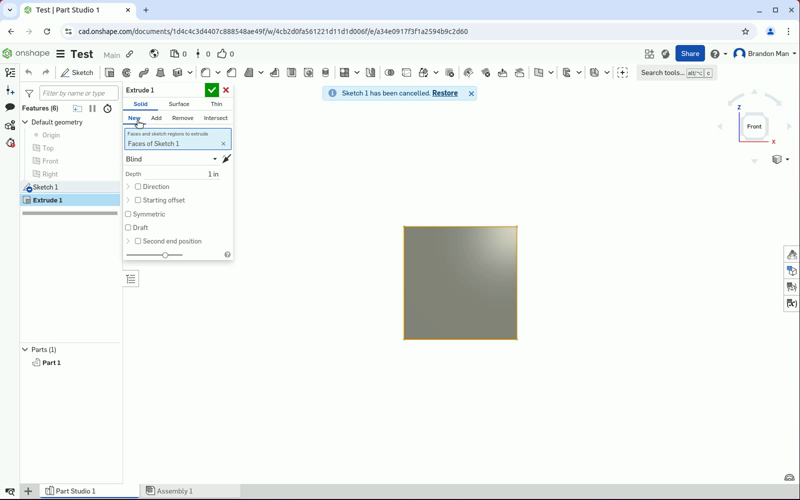
click(137, 120)
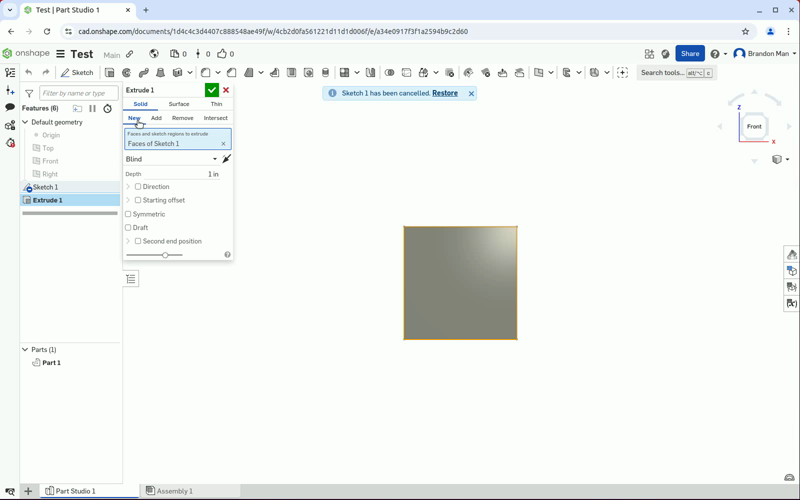
key(tab, 4)
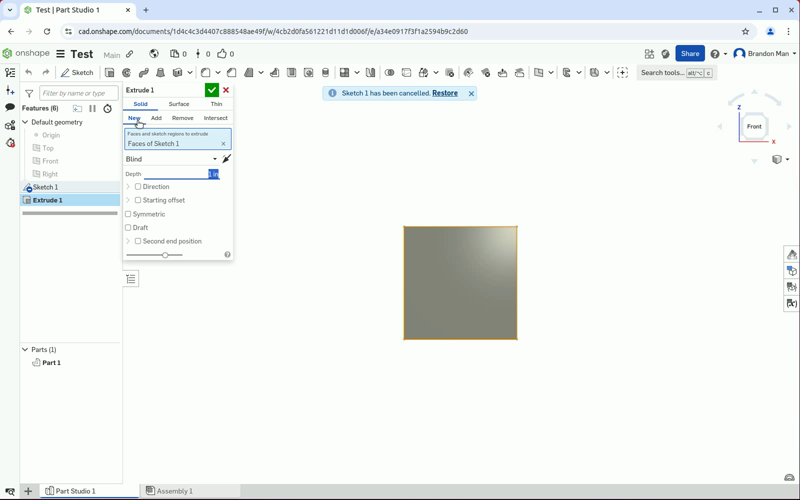
text(23.108)
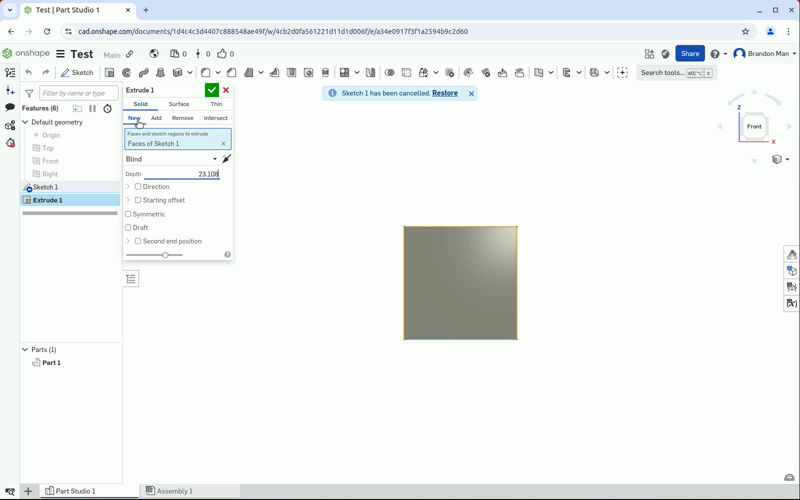
key(enter)
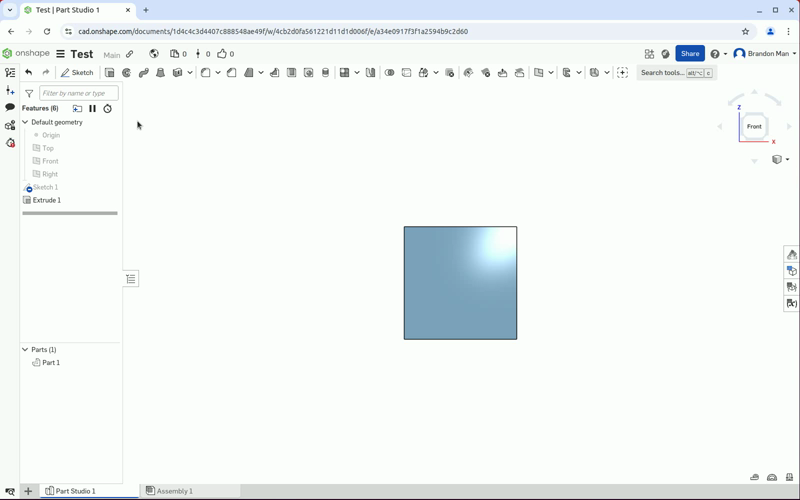
key(shift+h)
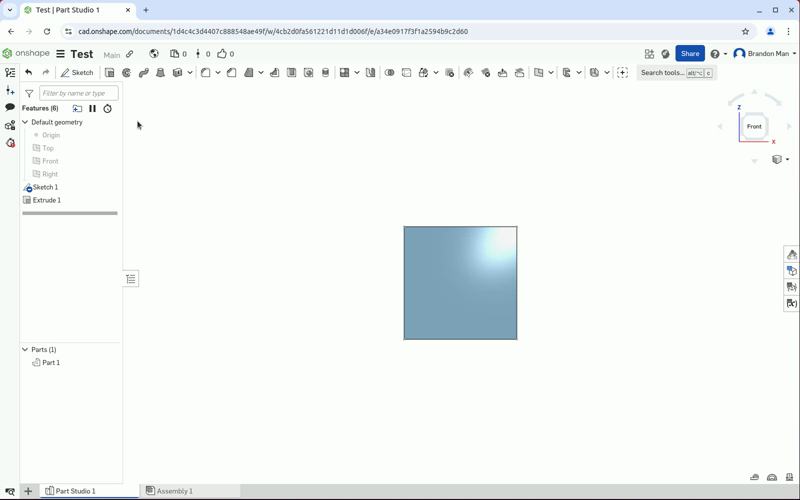
key(shift+h)
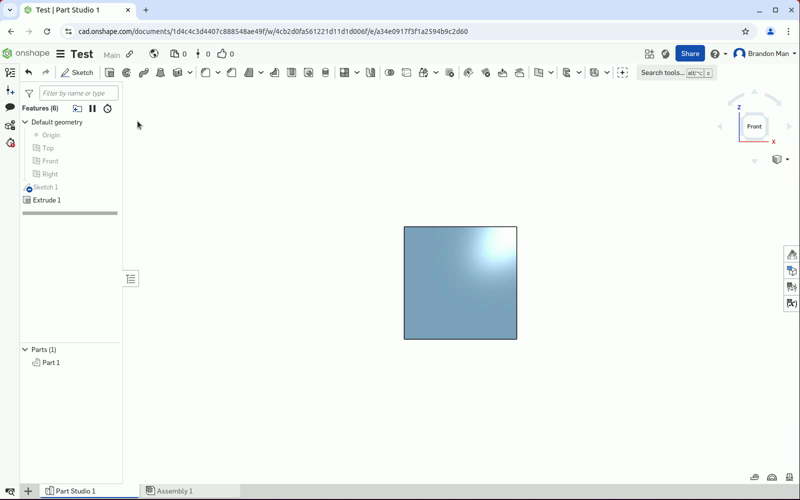
mouse_move(73, 189)
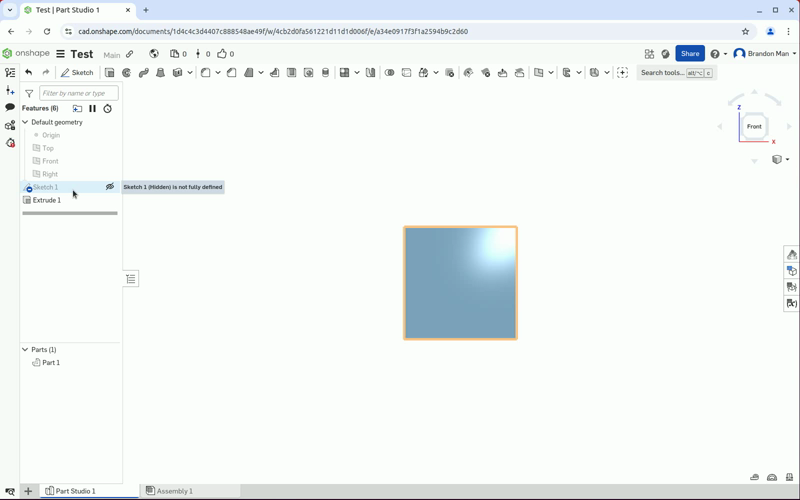
click(73, 189)
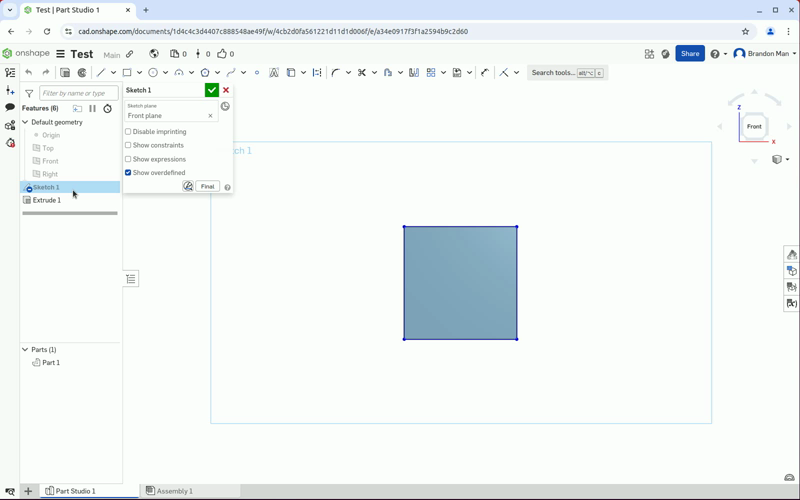
mouse_move(229, 92)
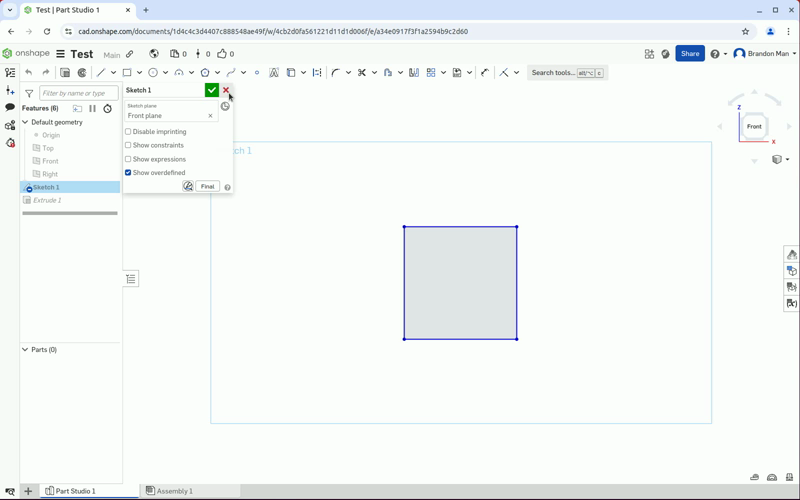
click(229, 92)
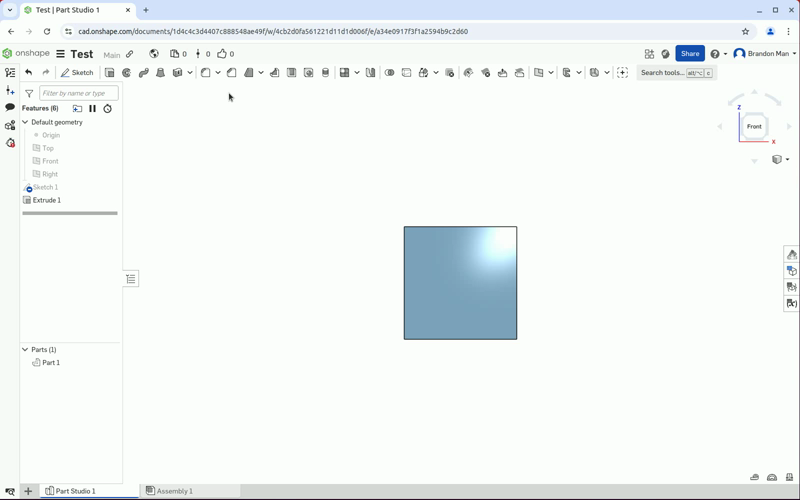
mouse_move(541, 75)
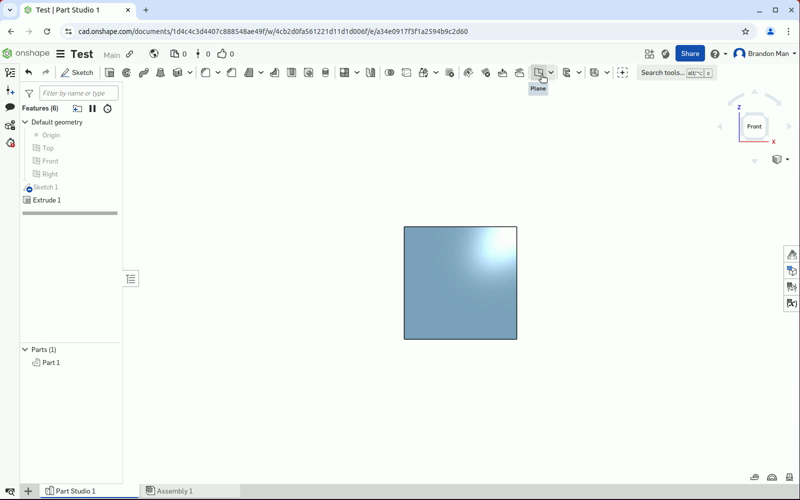
click(541, 75)
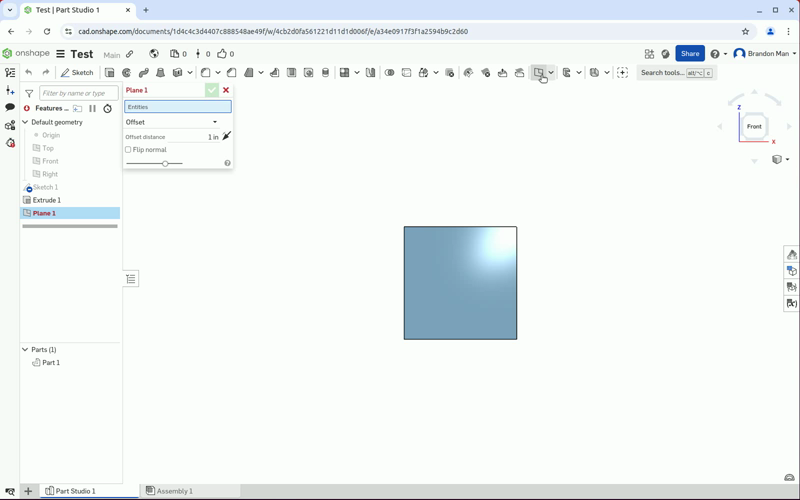
mouse_move(73, 163)
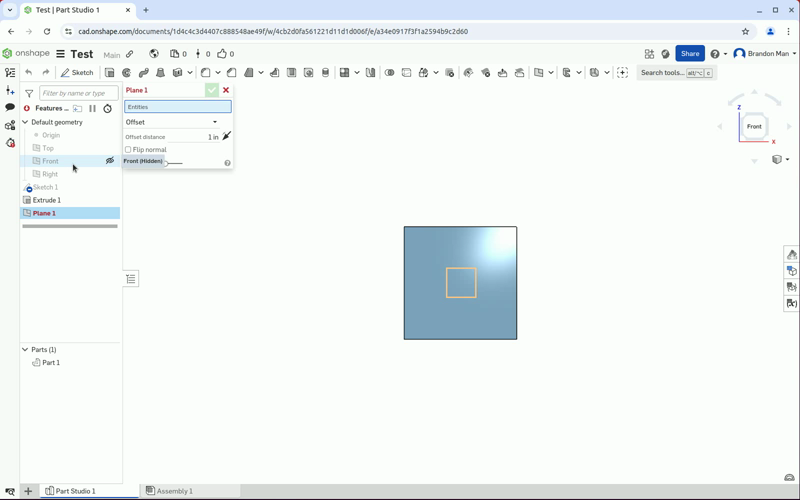
click(73, 163)
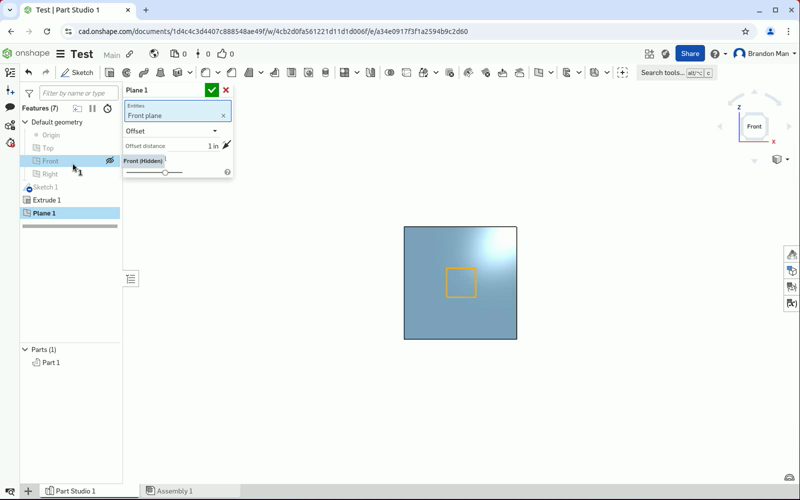
key(tab, 2)
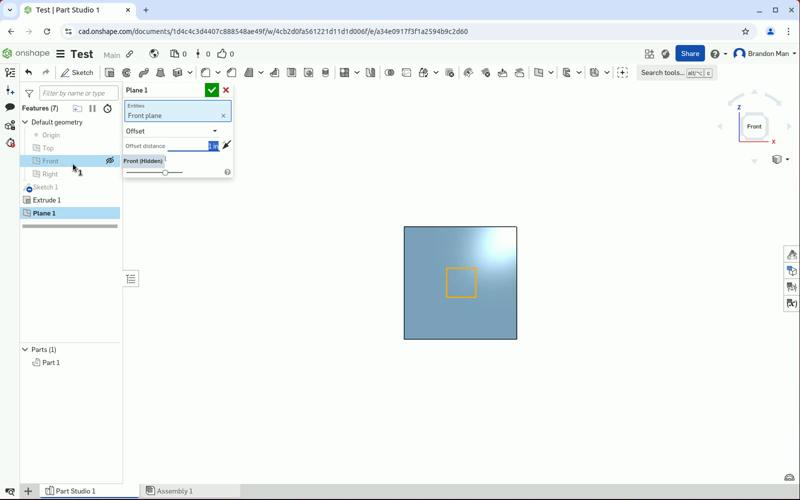
text(23.108)
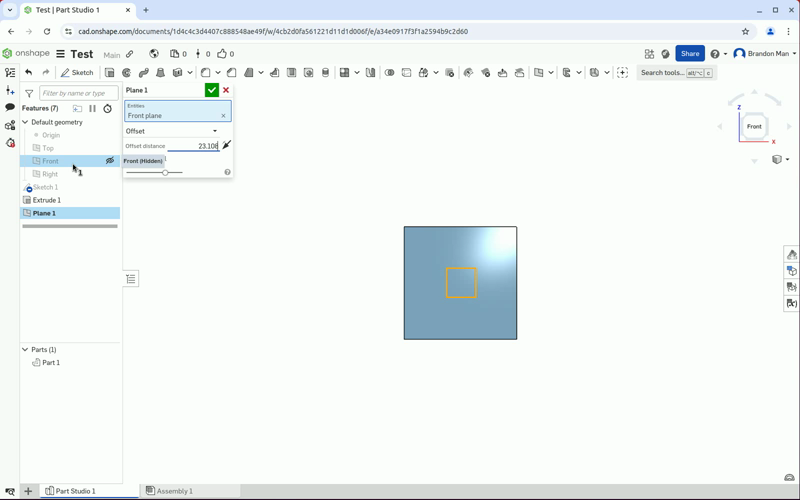
key(enter, 2)
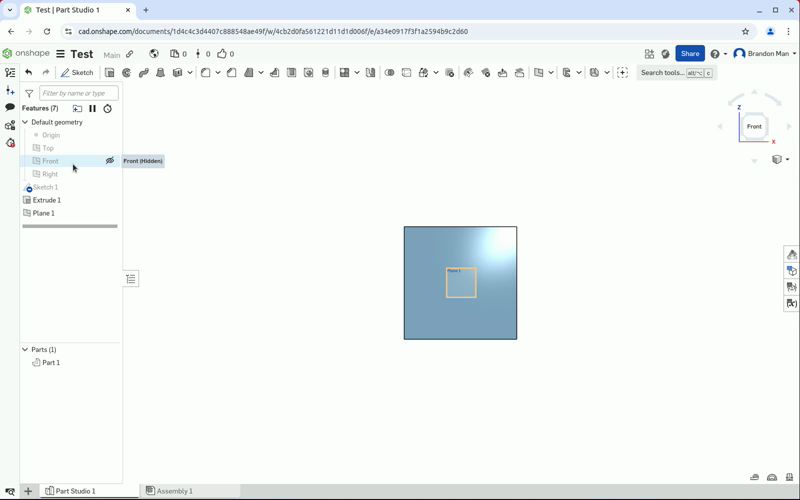
key(shift+s)
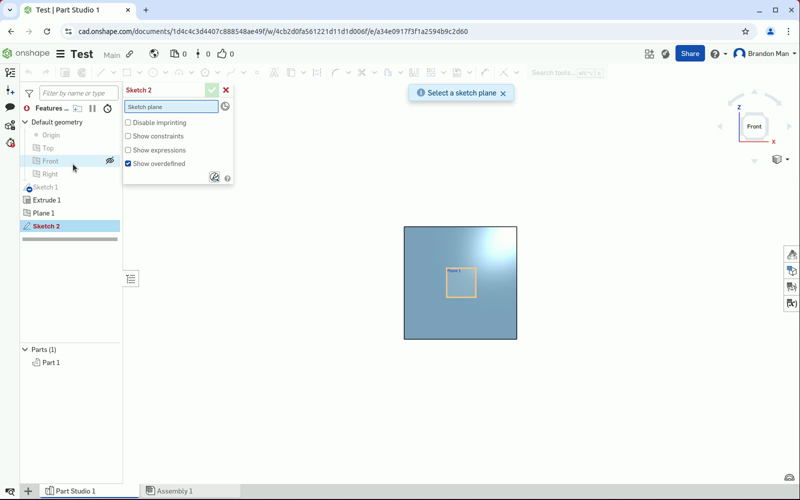
mouse_move(73, 215)
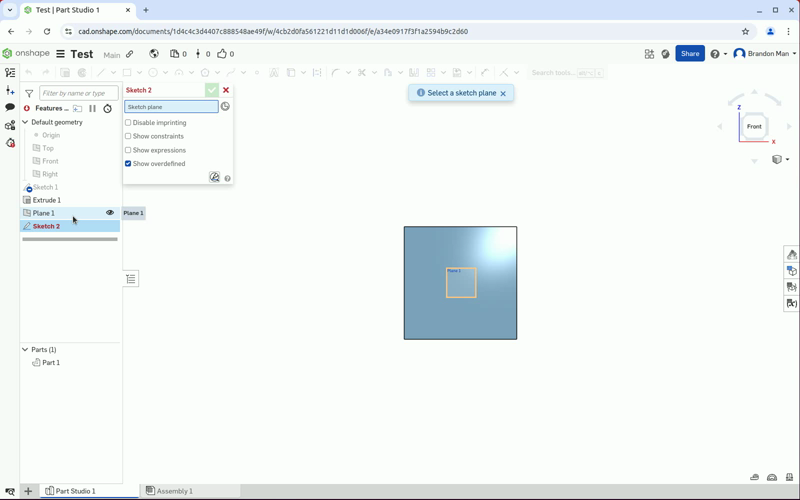
click(73, 215)
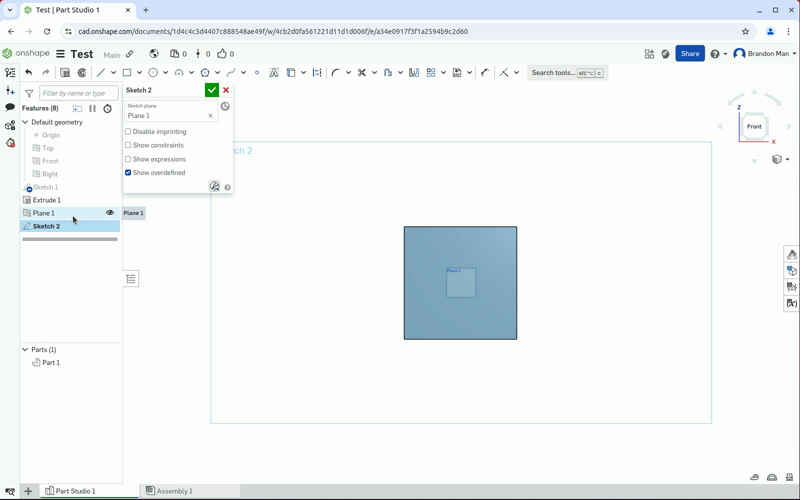
mouse_move(73, 352)
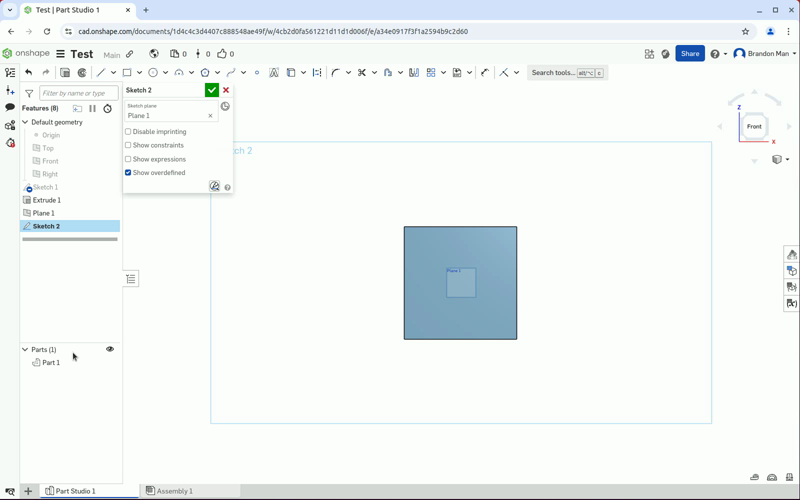
key(y)
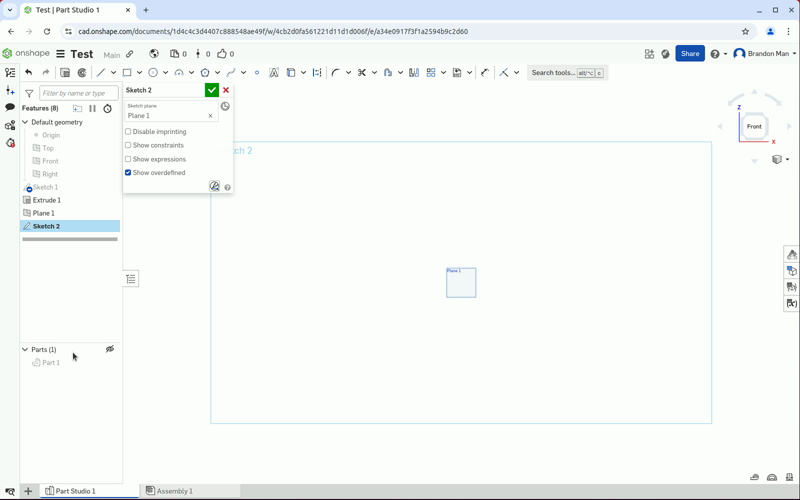
key(c)
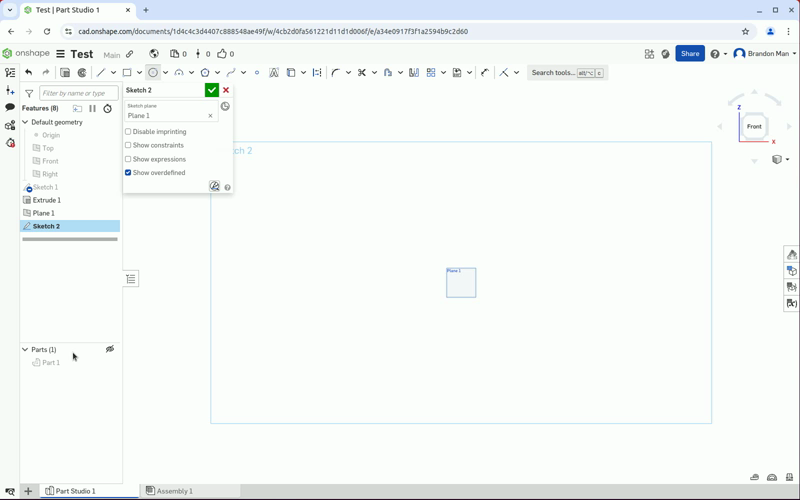
key_down(shift)
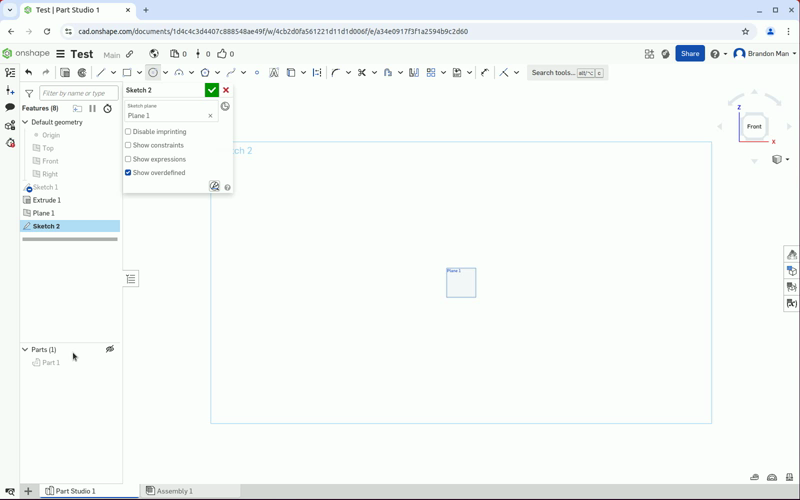
mouse_move(461, 282)
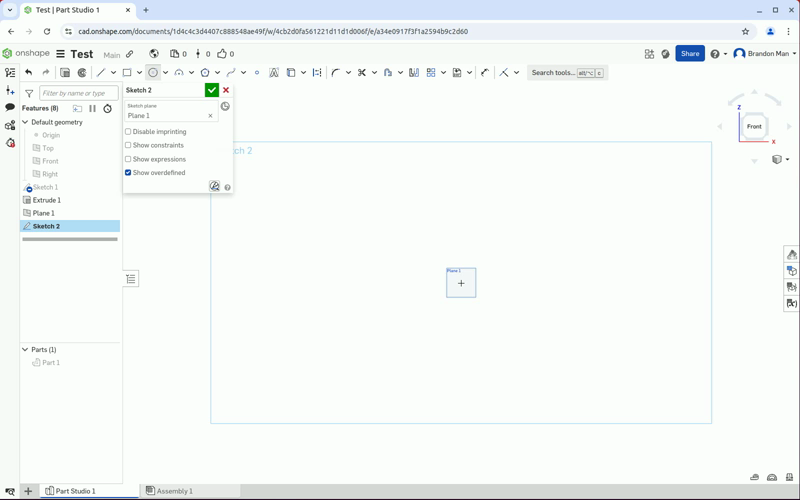
click(461, 282)
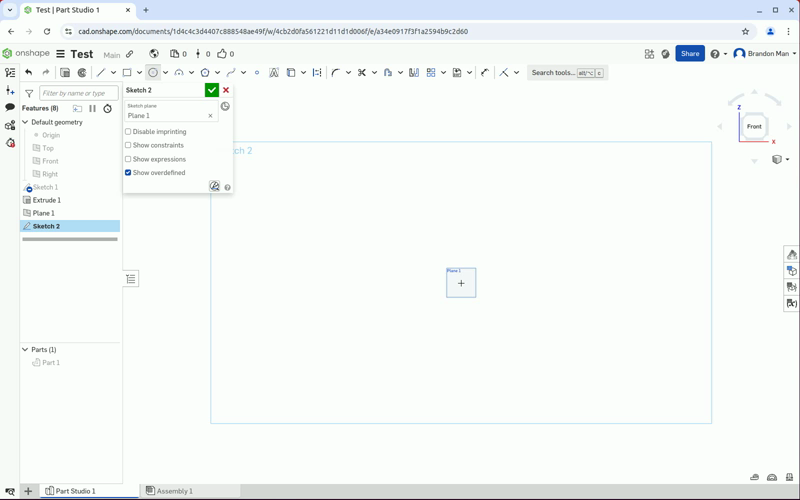
key_up(shift)
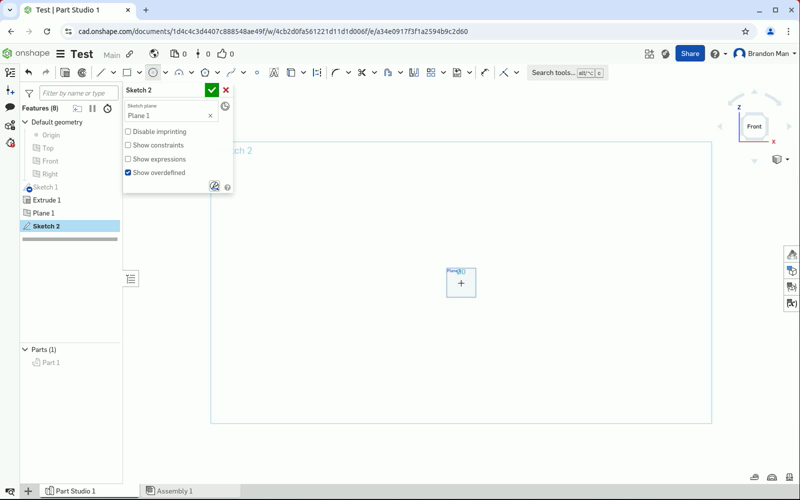
mouse_move(480, 282)
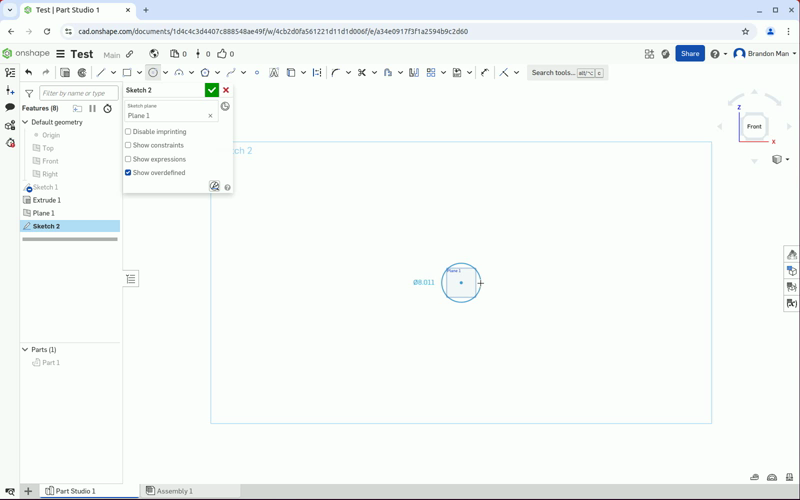
click(480, 282)
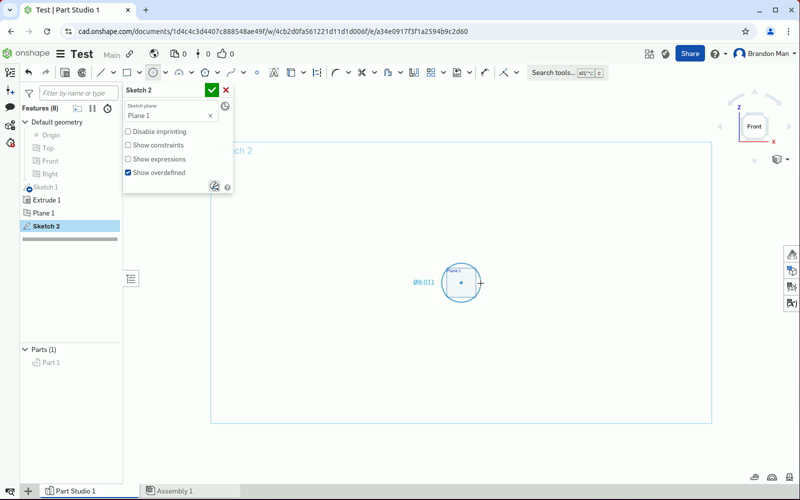
key(esc)
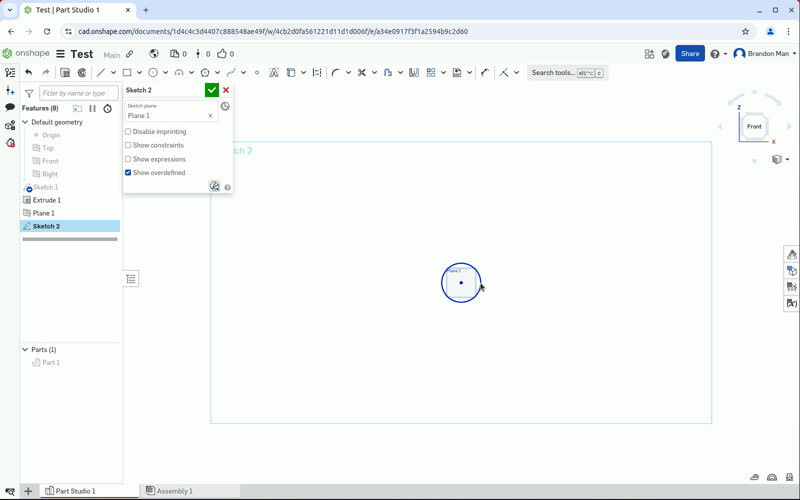
mouse_move(456, 297)
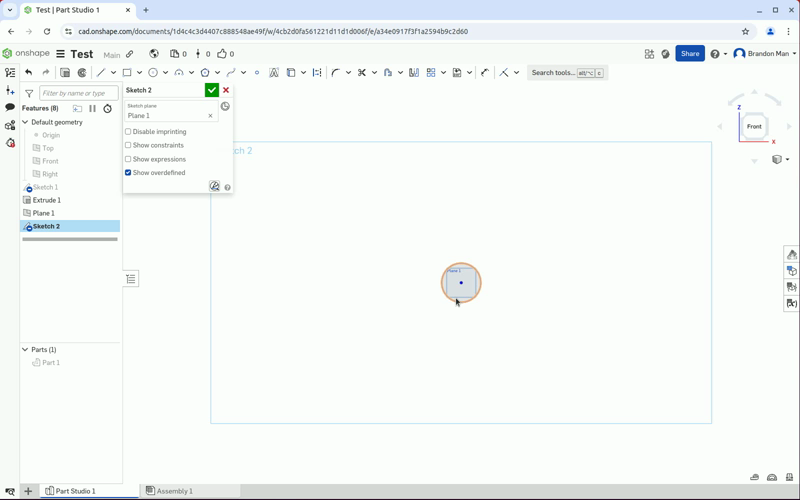
scroll(6)
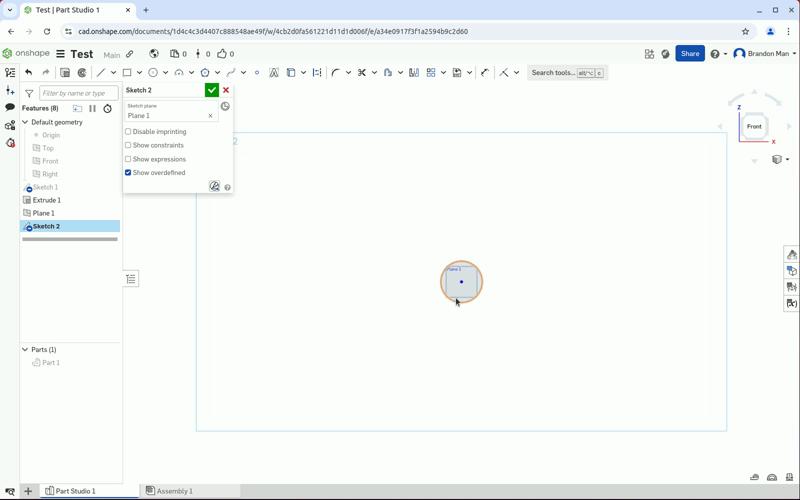
scroll(6)
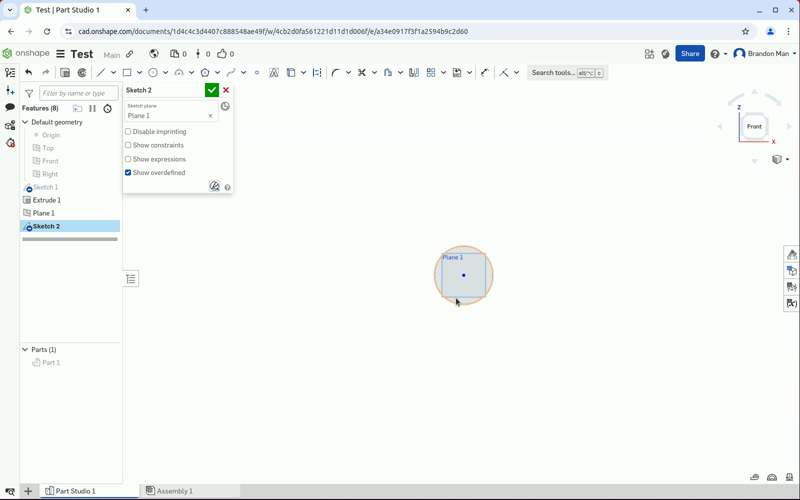
scroll(6)
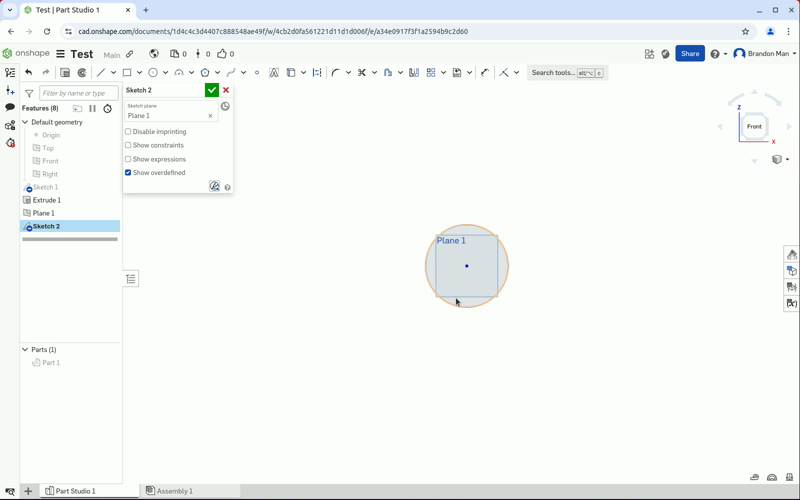
scroll(6)
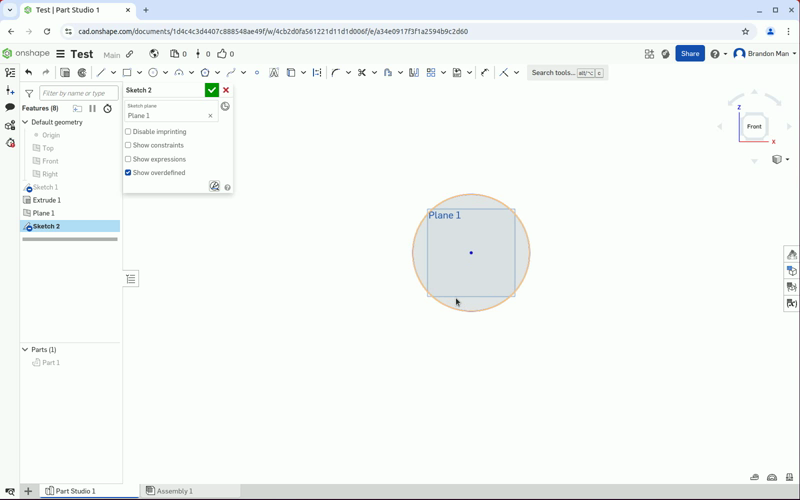
scroll(6)
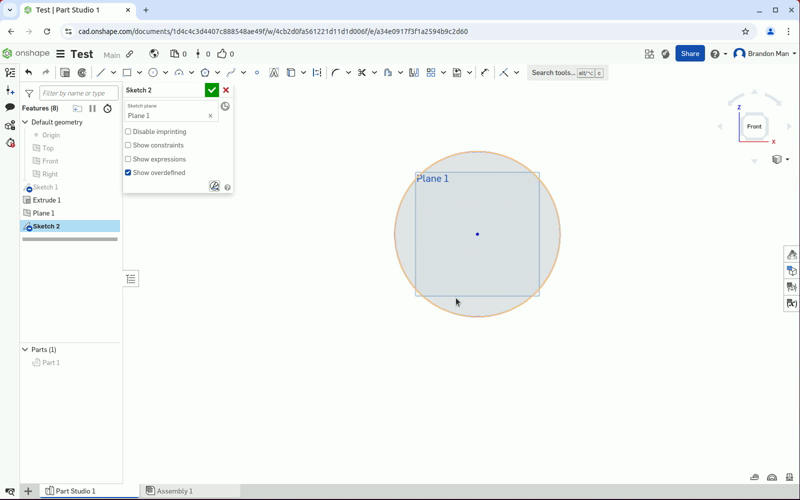
scroll(6)
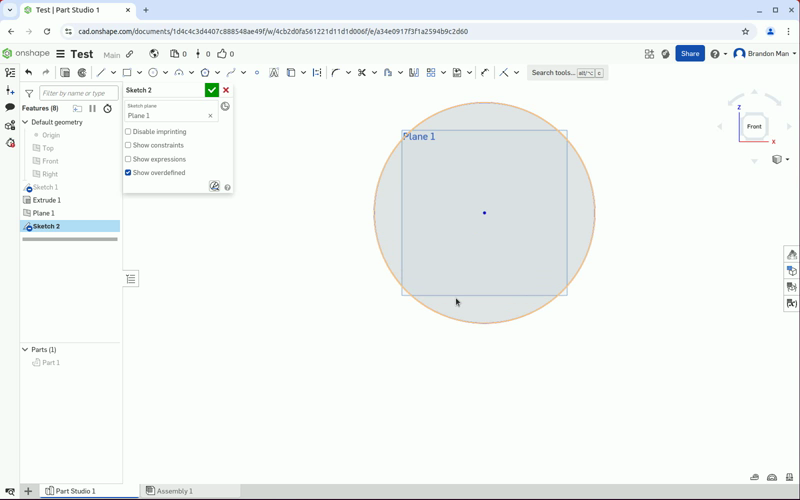
scroll(6)
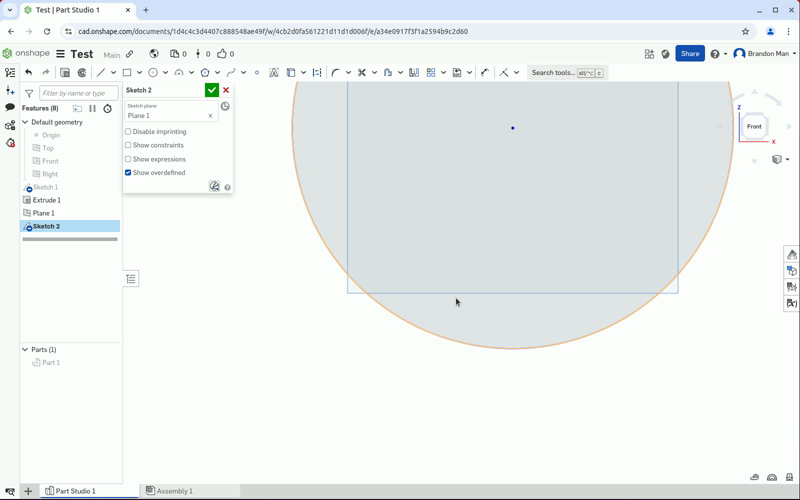
click(456, 297)
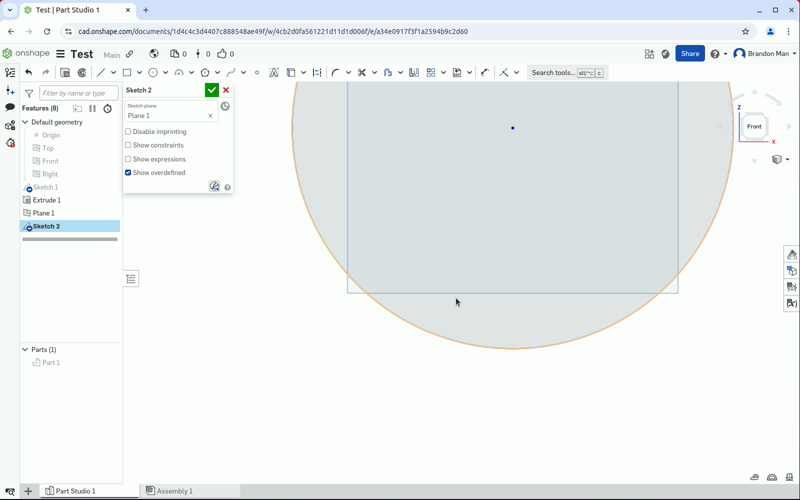
scroll(-6)
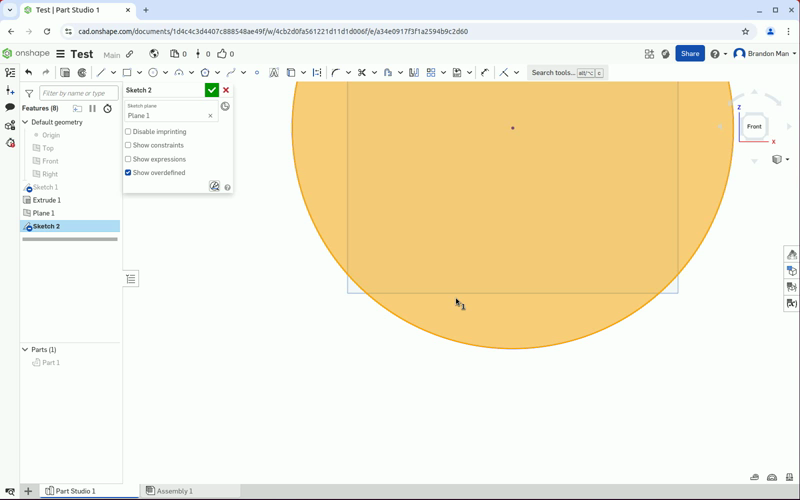
scroll(-6)
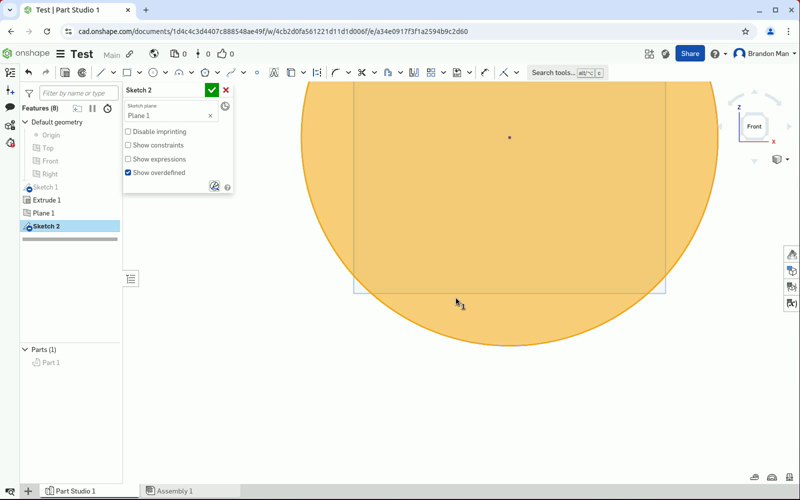
scroll(-6)
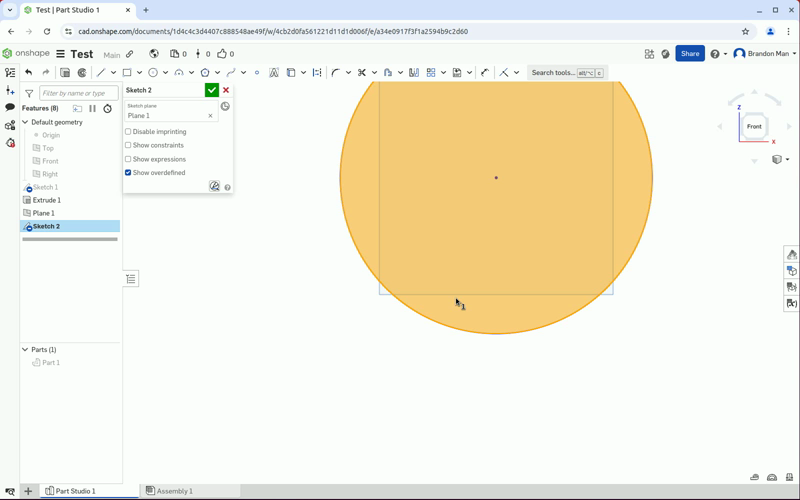
scroll(-6)
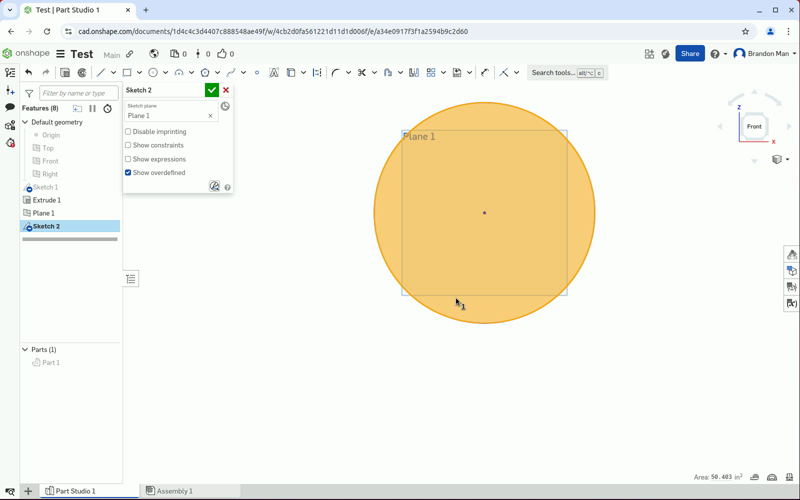
scroll(-6)
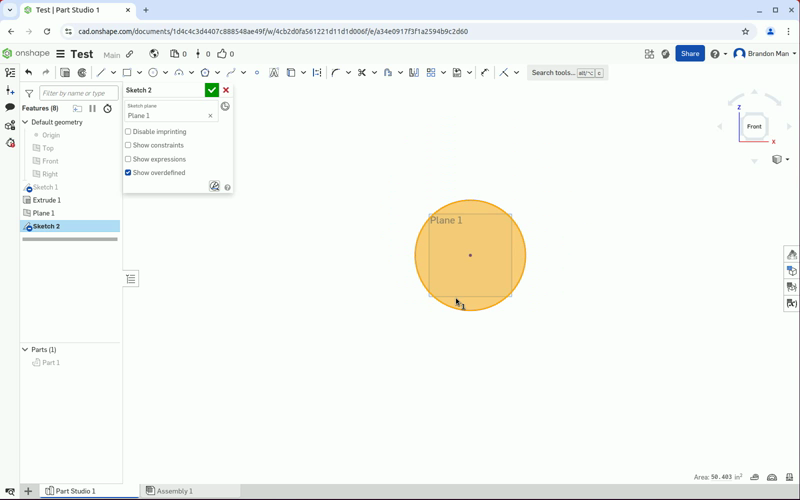
scroll(-6)
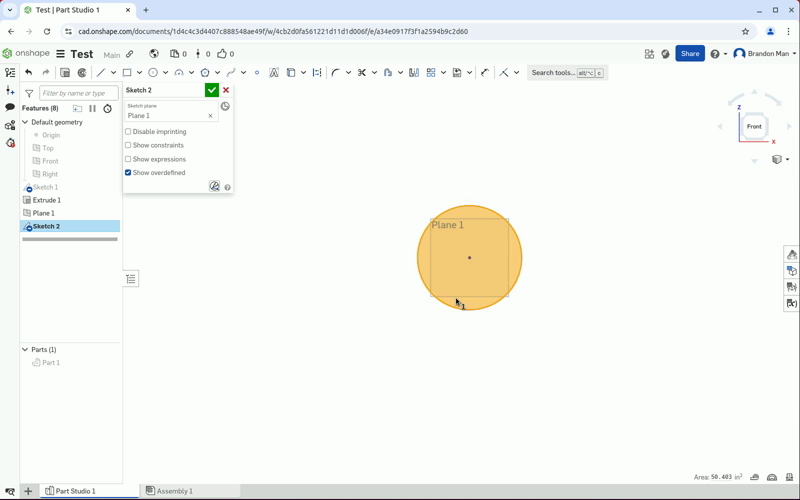
scroll(-6)
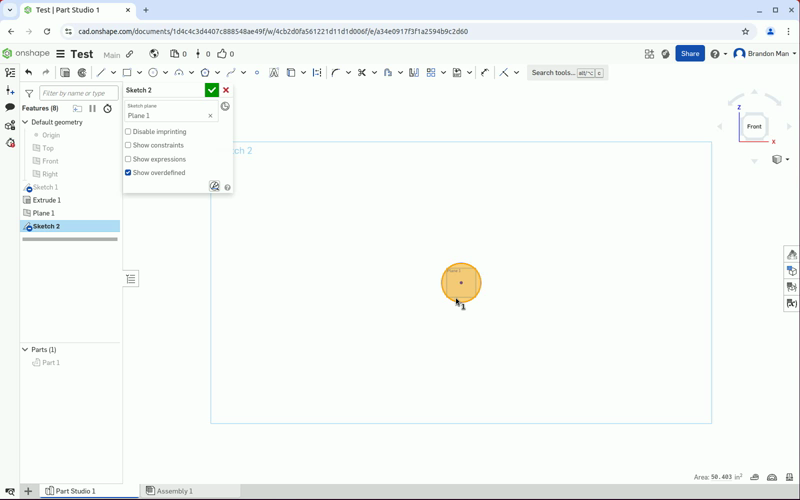
mouse_move(73, 352)
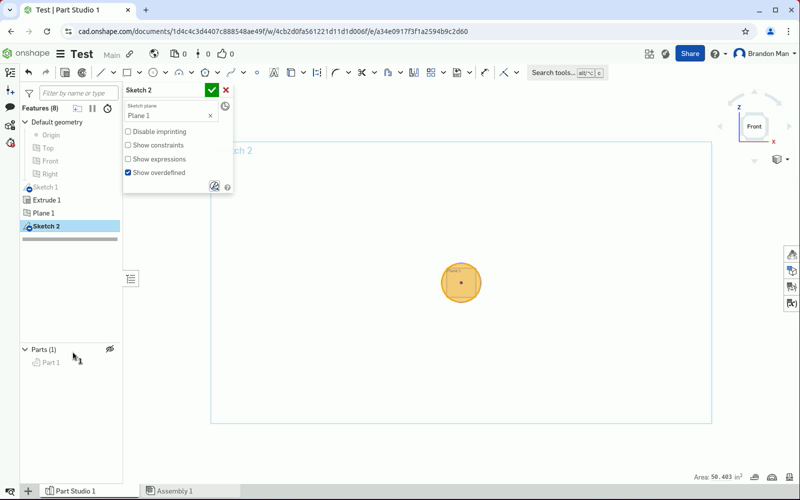
key(shift+y)
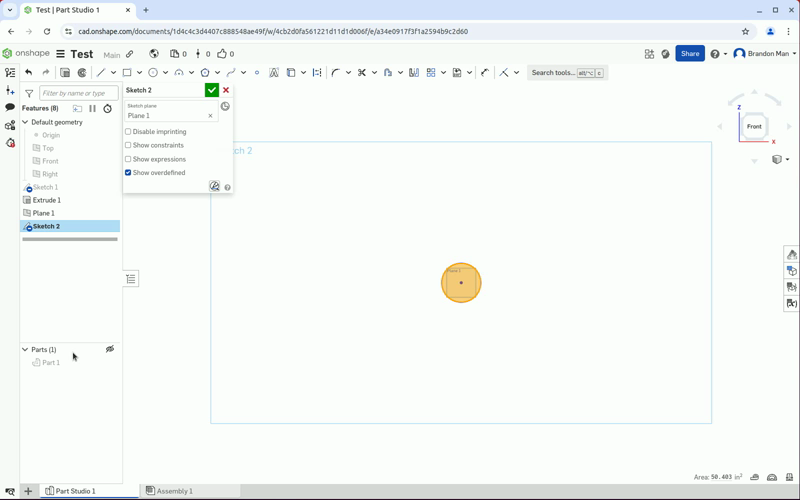
key(shift+e)
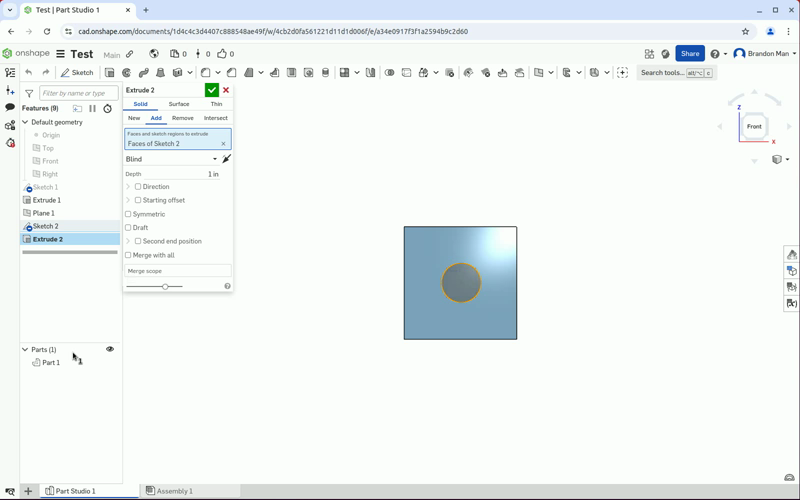
mouse_move(143, 106)
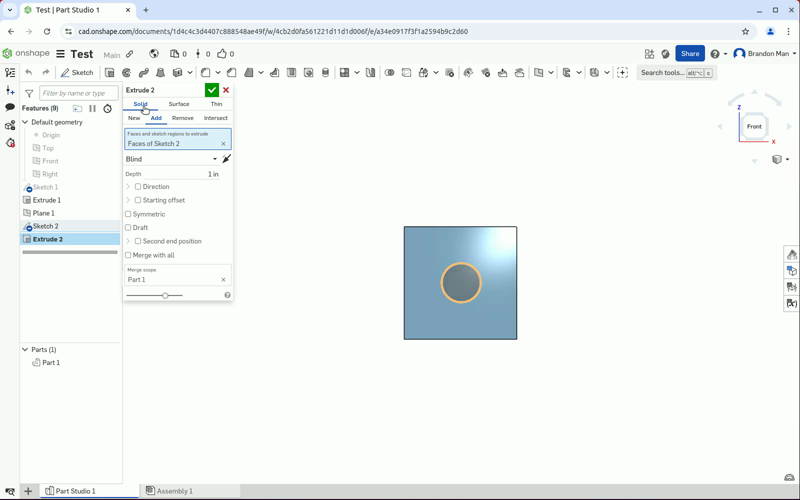
click(143, 106)
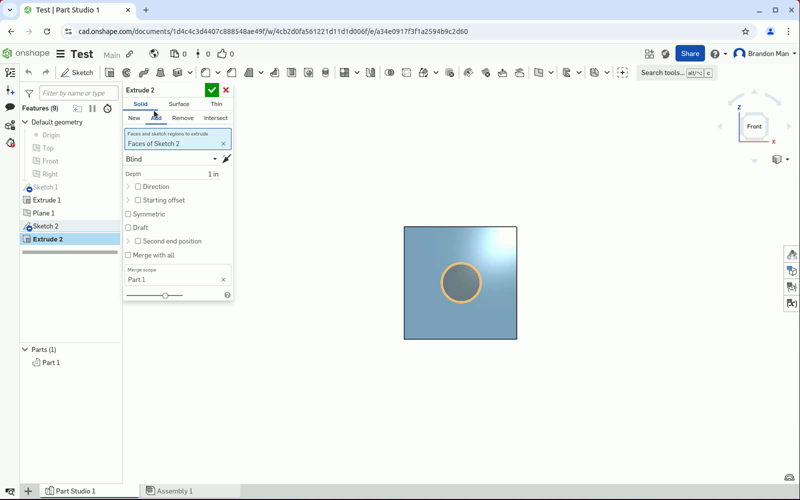
mouse_move(186, 120)
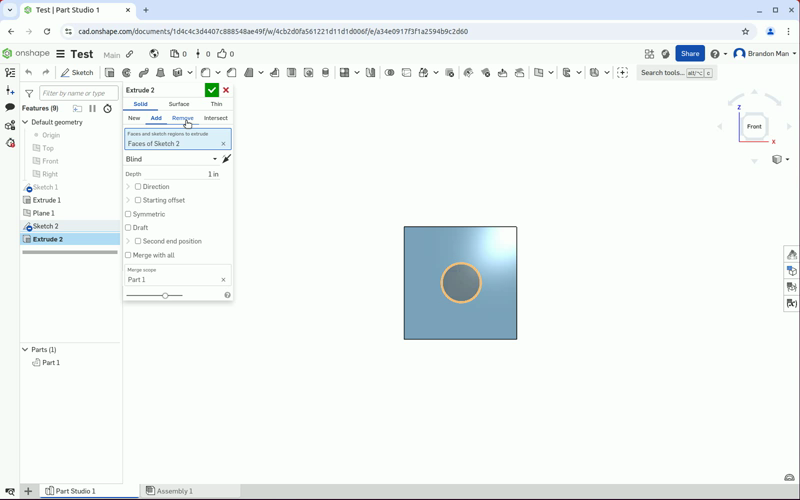
click(186, 120)
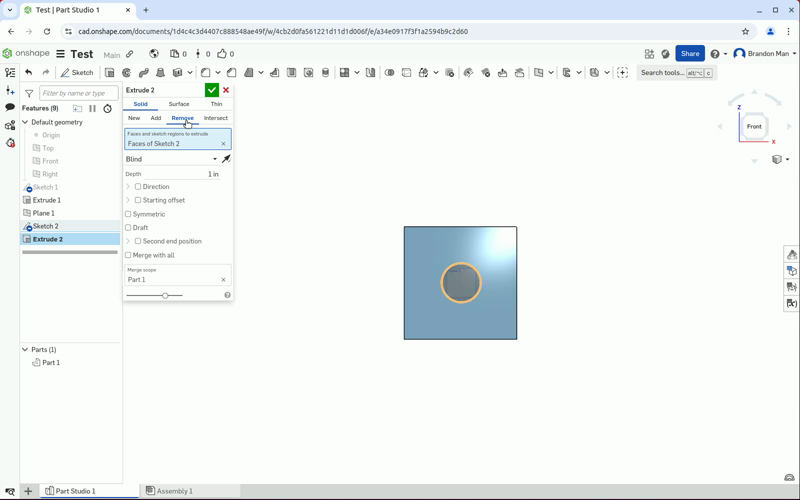
key(tab, 4)
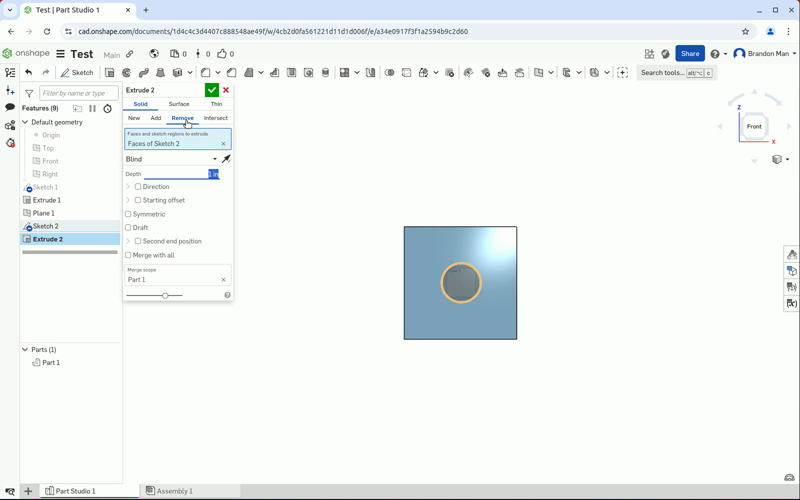
text(23.108)
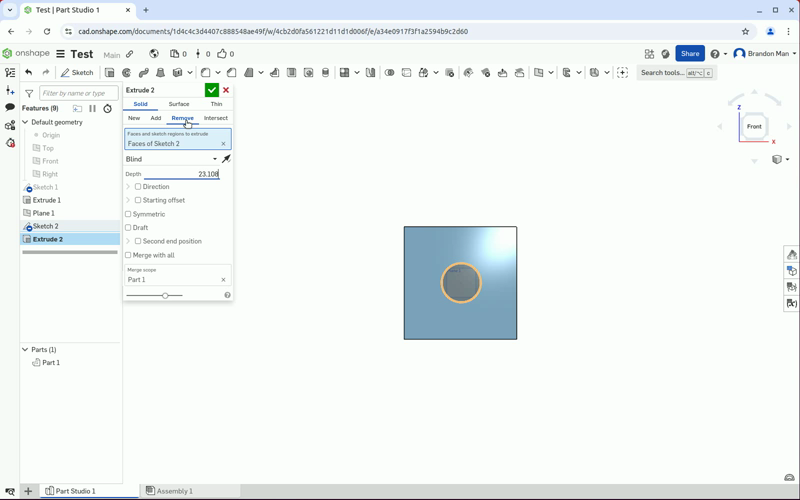
key(tab, 6)
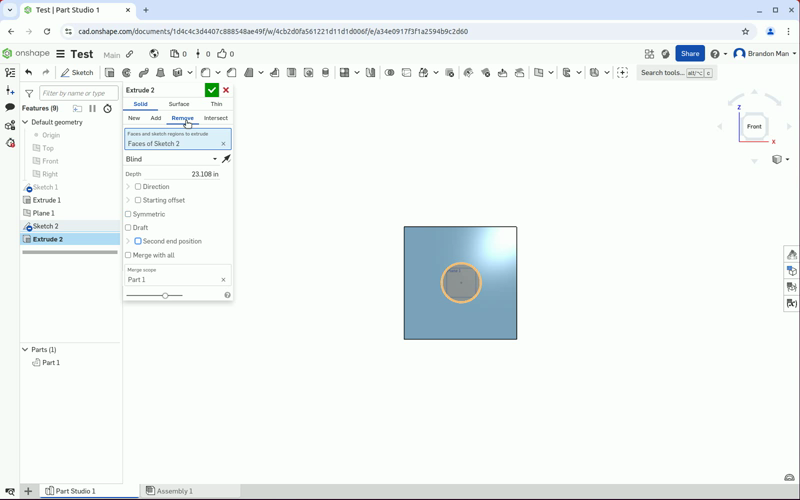
key(space)
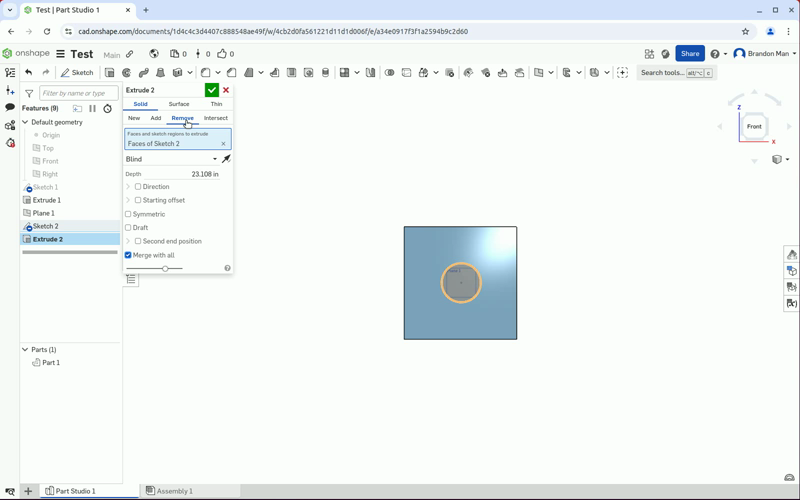
key(enter)
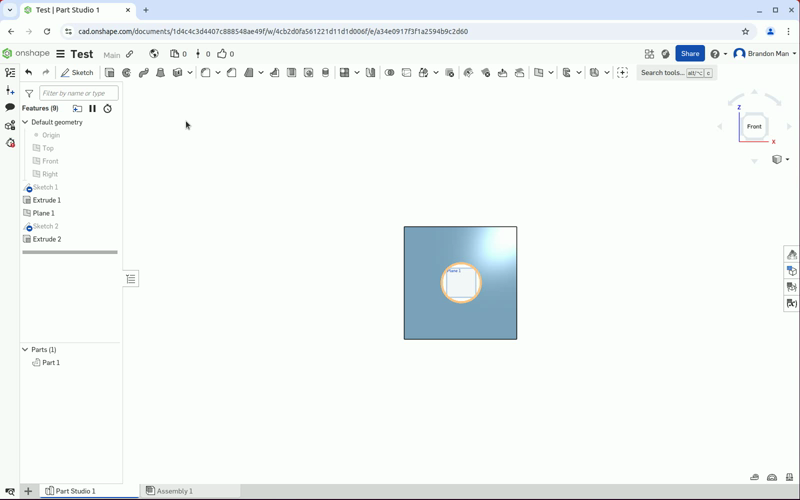
key(shift+h)
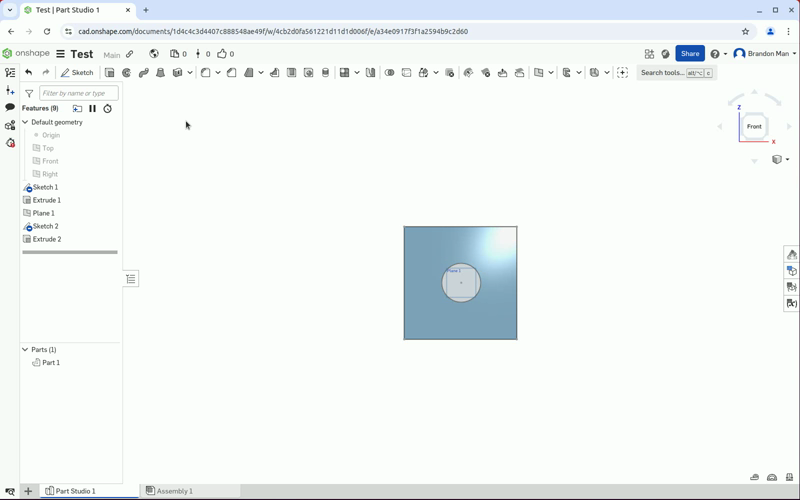
key(shift+h)
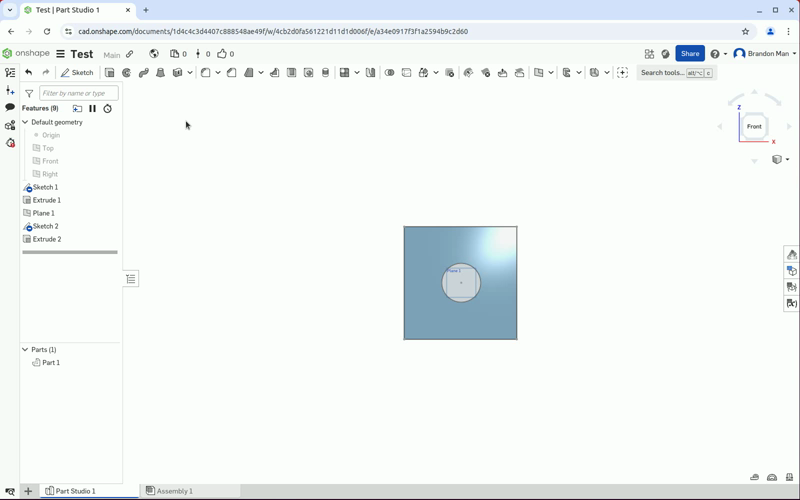
key(shift+7)
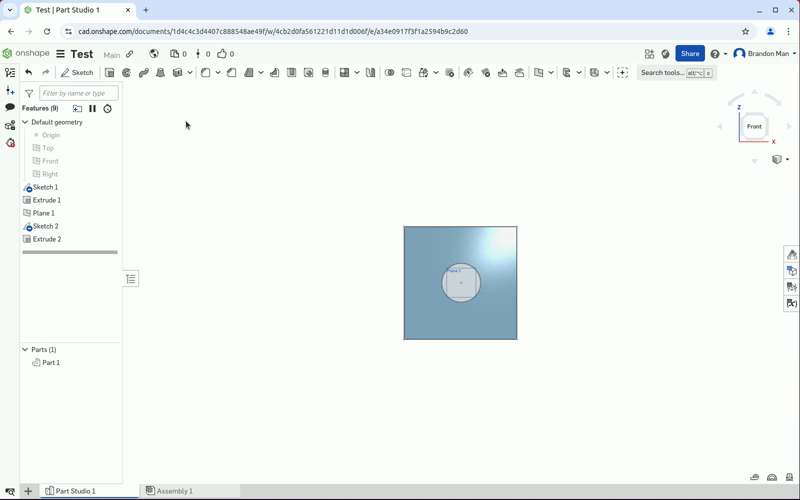
key(left, 2)
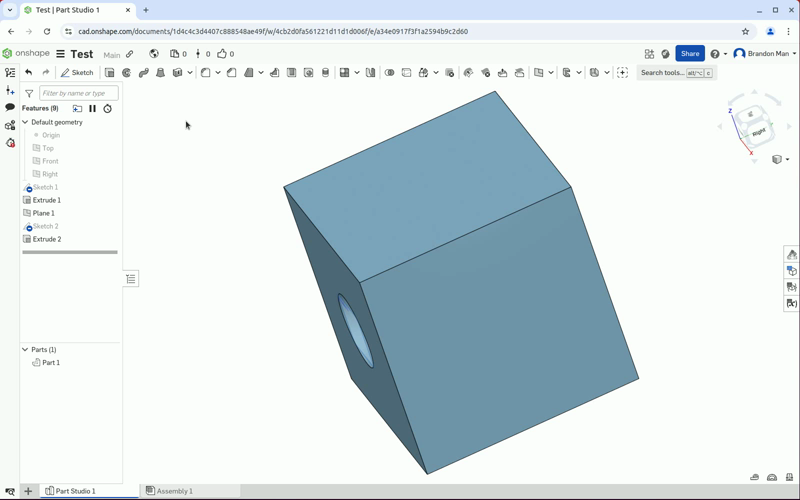
key(down, 2)
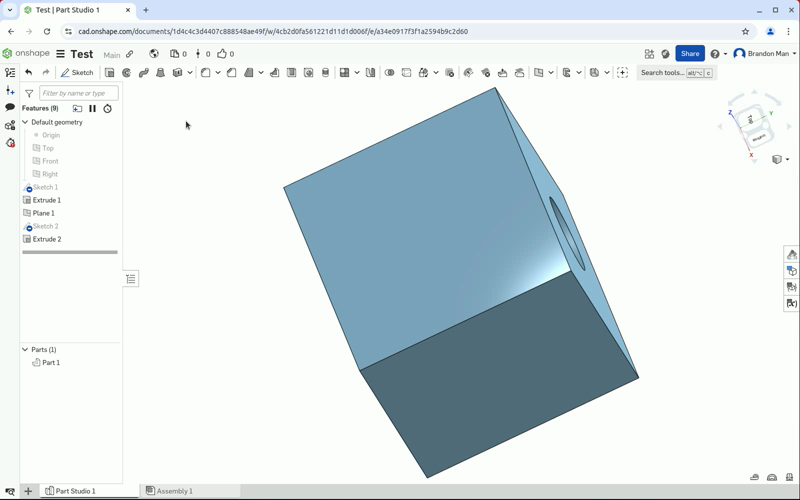
key(up, 2)
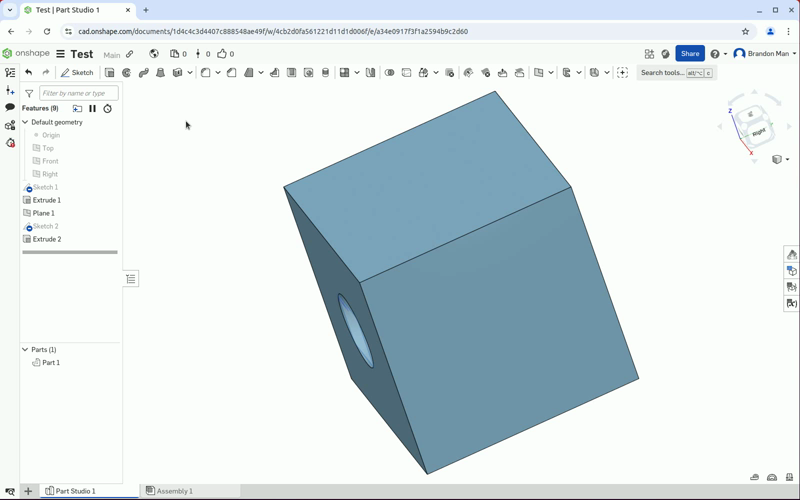
key(right, 2)
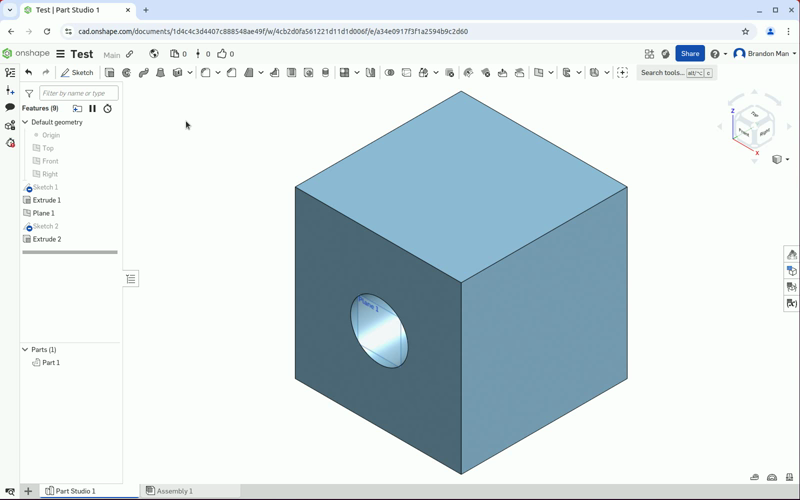
mouse_move(73, 189)
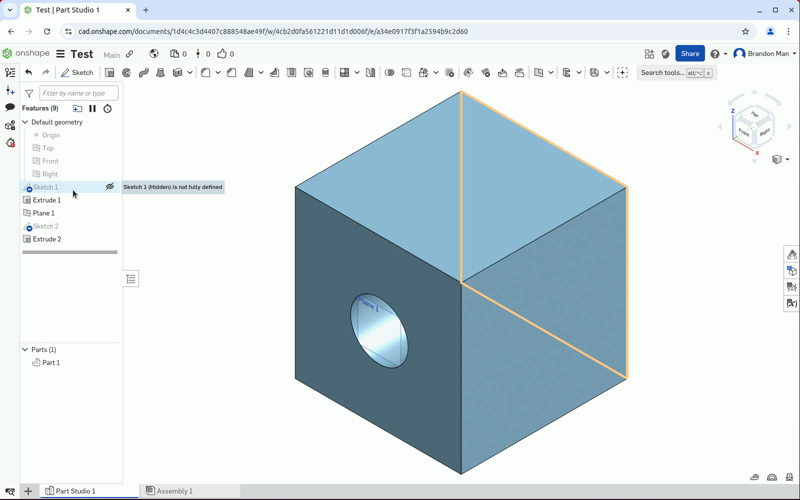
click(73, 189)